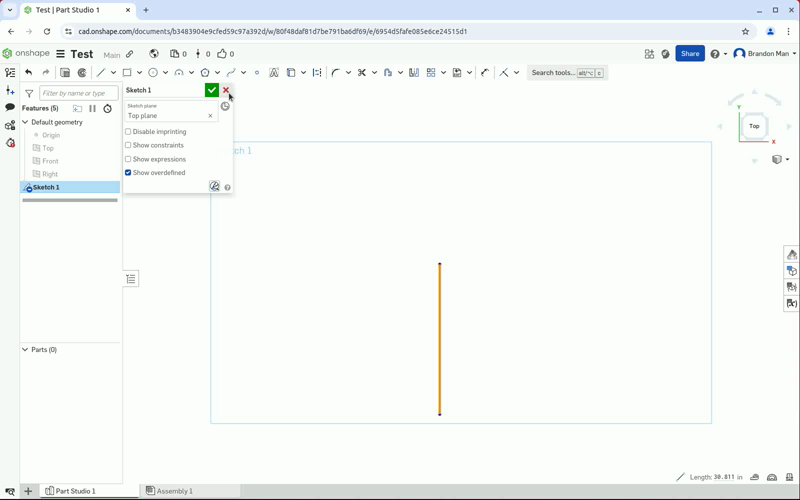
key(shift+h)
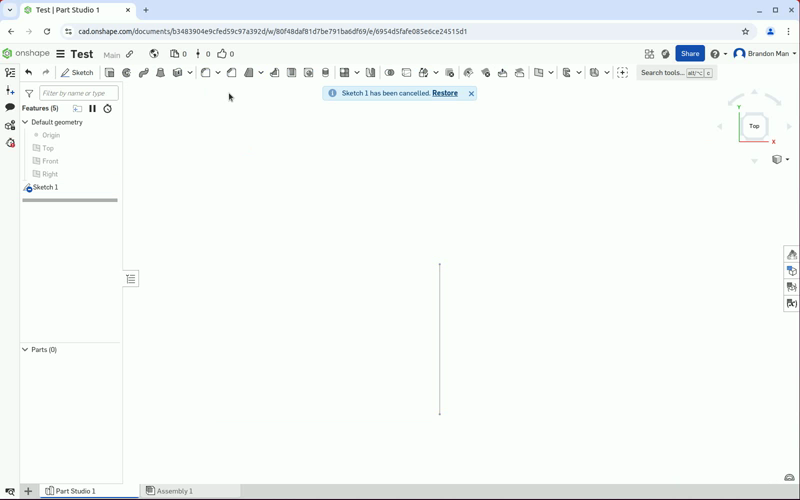
key(shift+s)
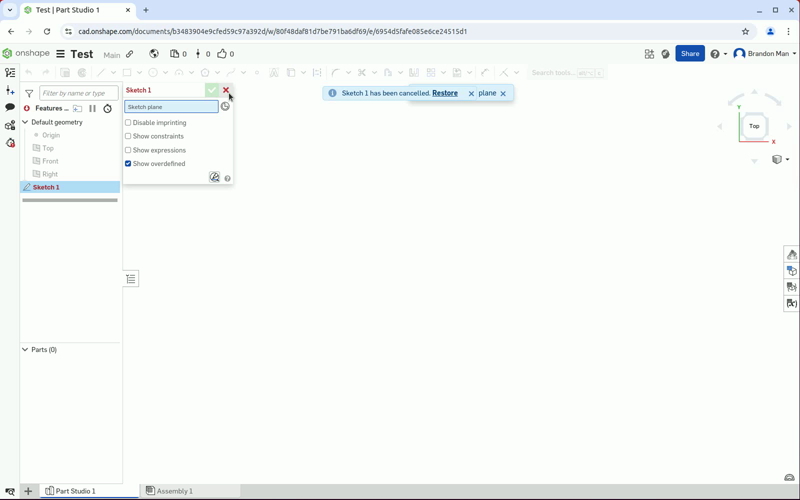
mouse_move(73, 150)
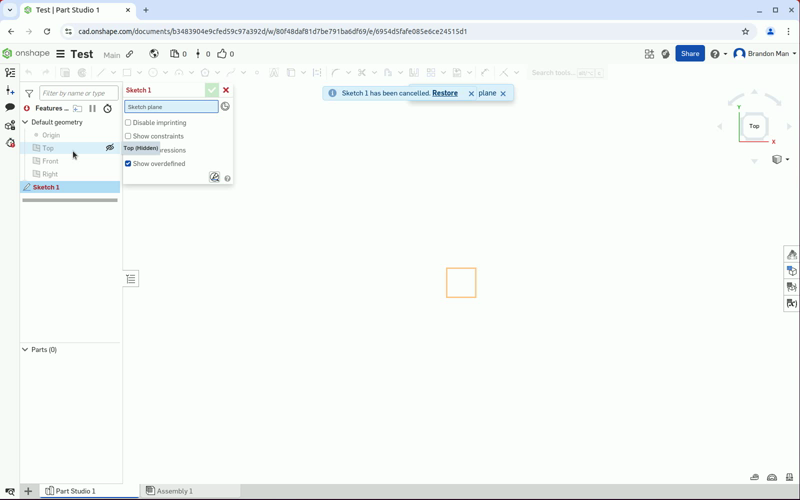
click(73, 150)
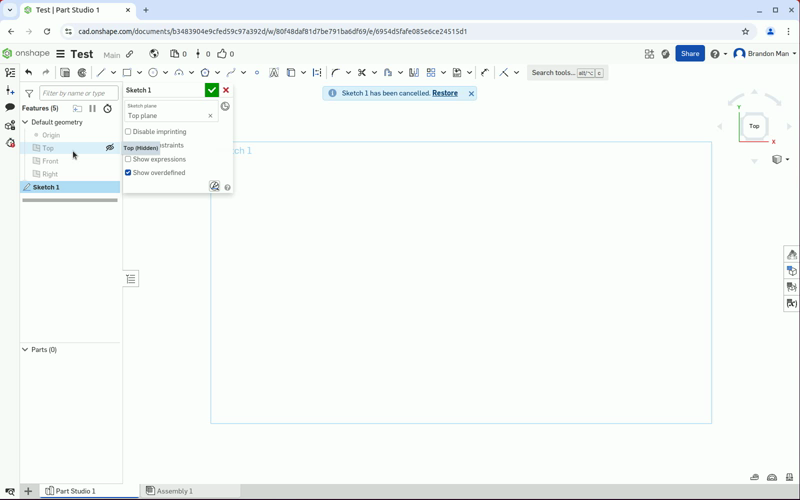
mouse_move(73, 352)
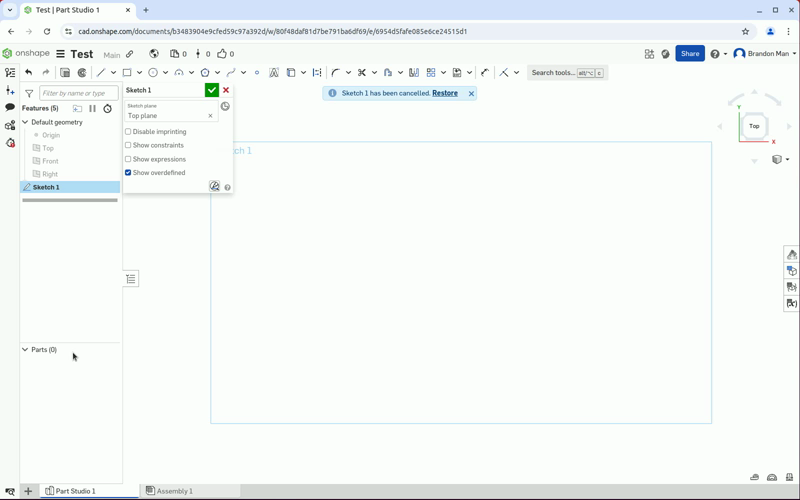
key(y)
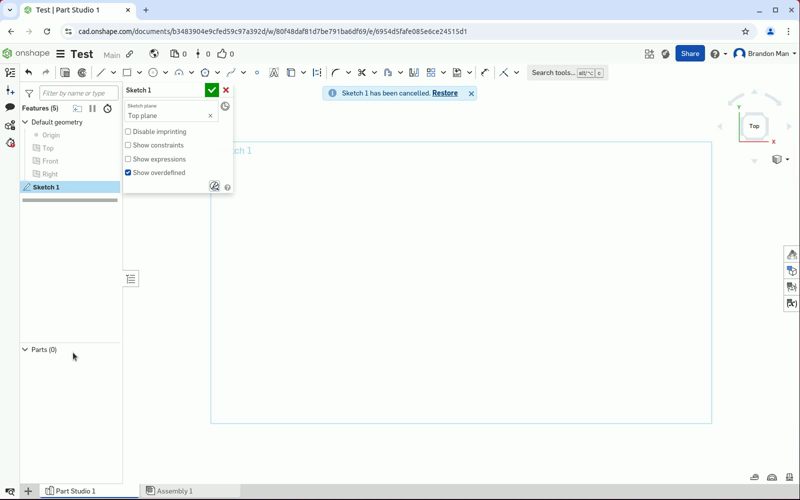
key(l)
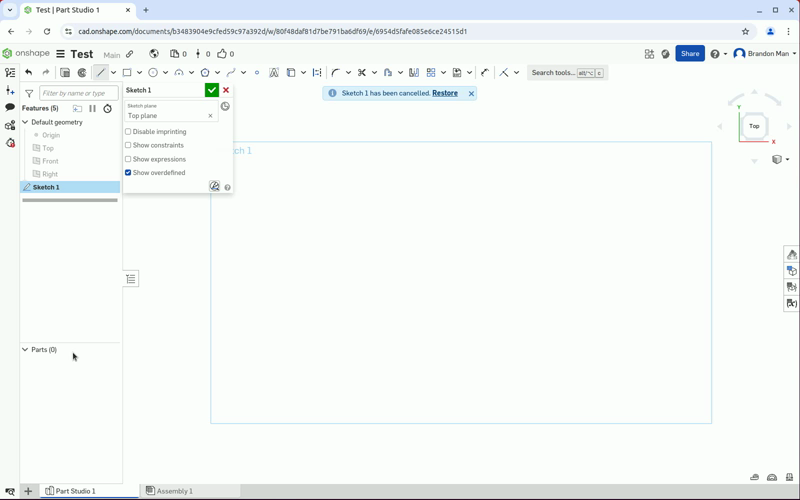
key_down(shift)
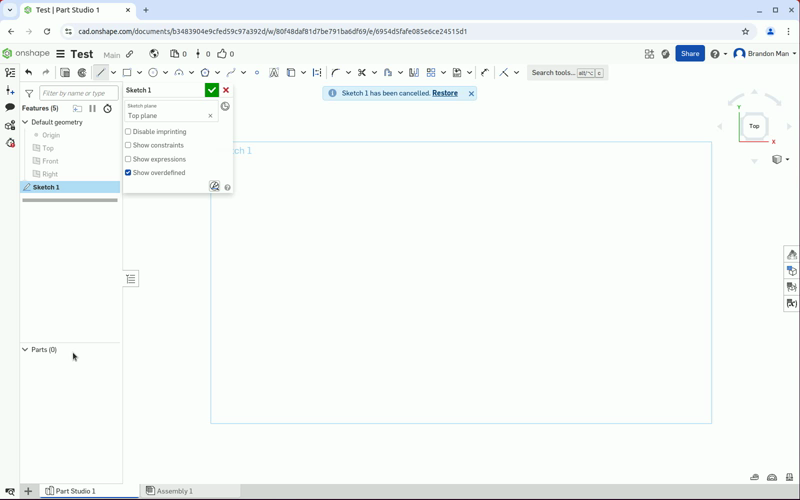
mouse_move(404, 339)
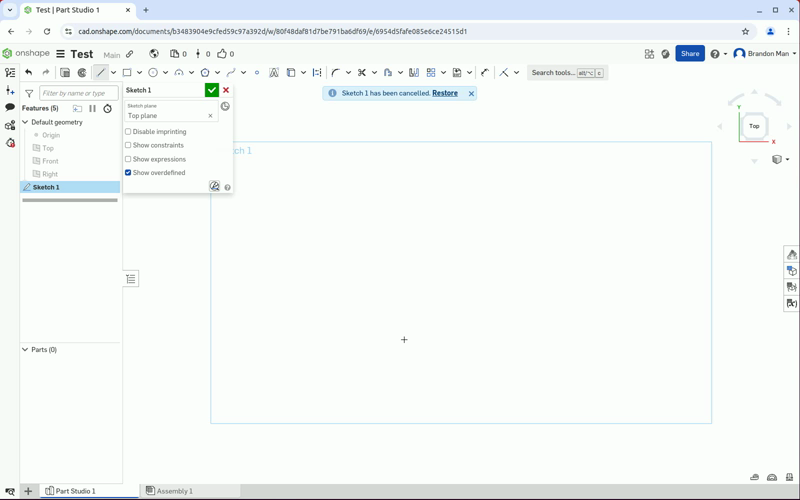
click(404, 339)
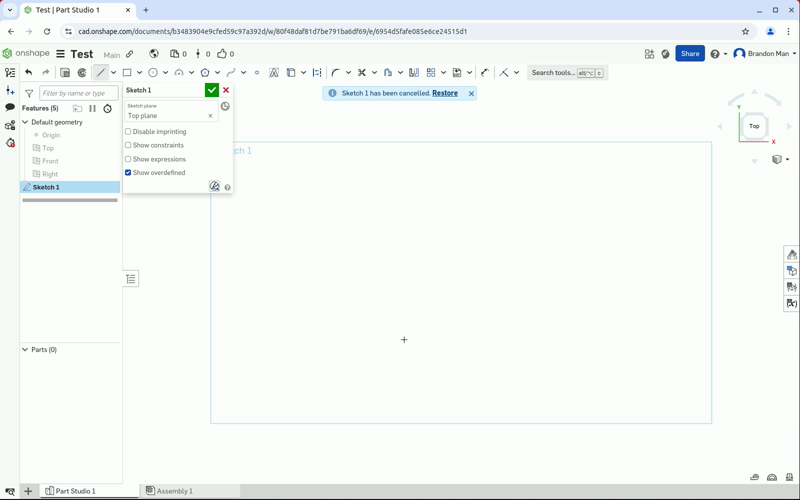
key_up(shift)
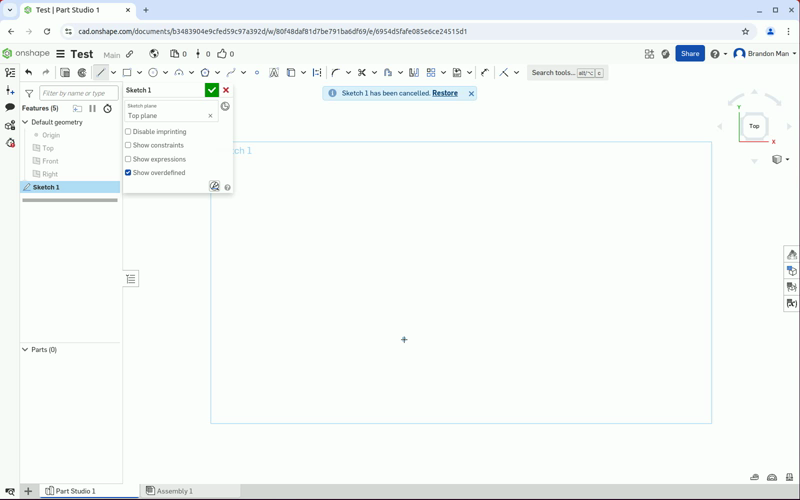
key_down(shift)
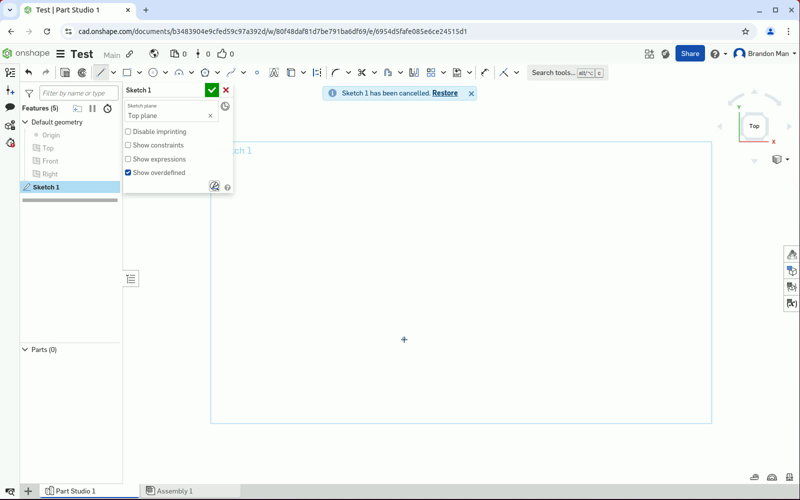
mouse_move(404, 226)
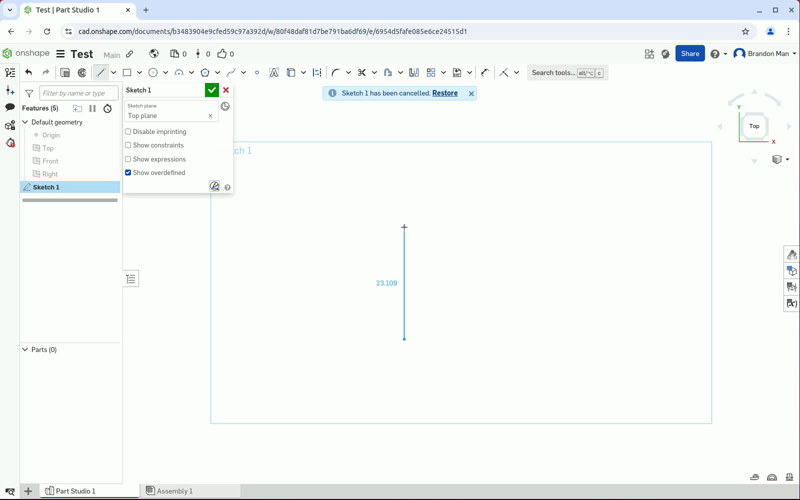
click(404, 226)
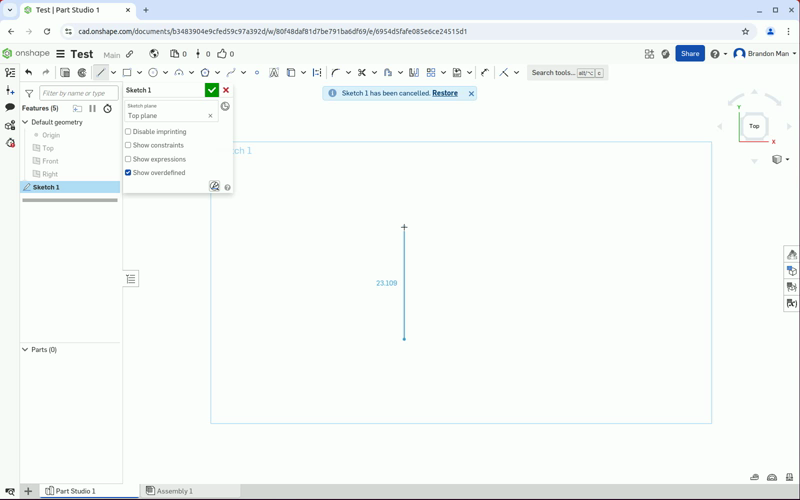
key_up(shift)
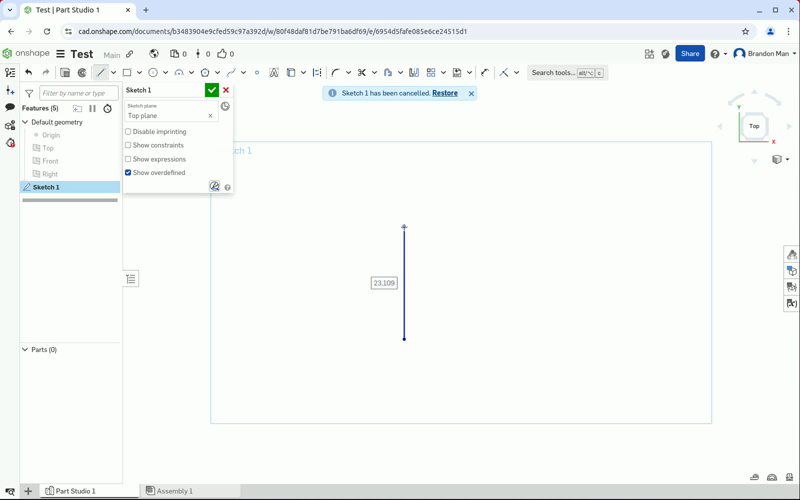
key(esc)
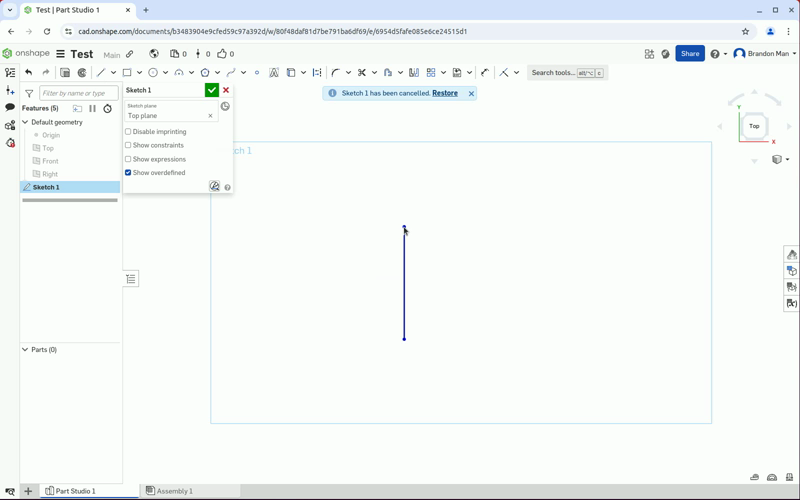
key(a)
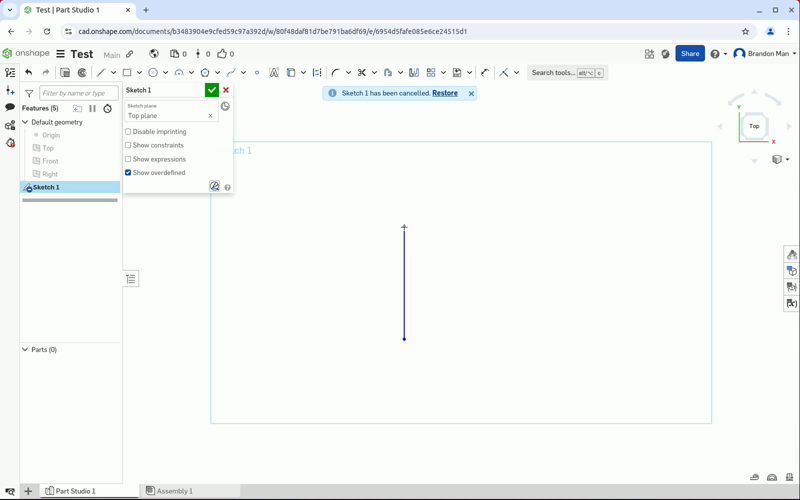
mouse_move(404, 226)
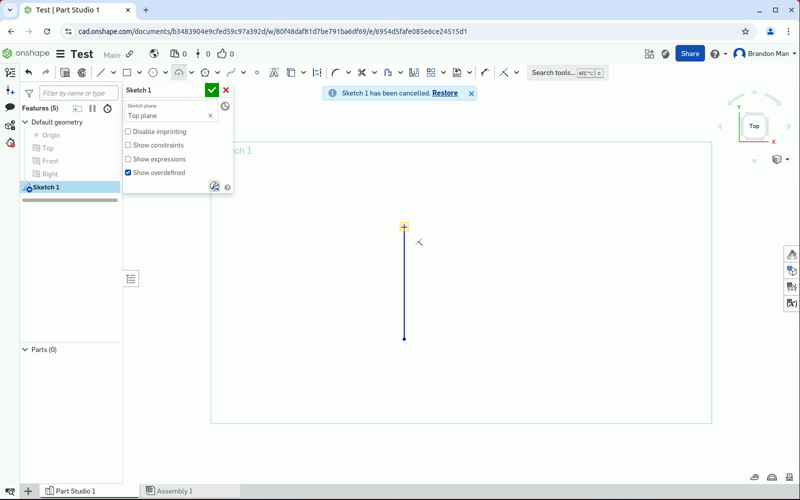
click(404, 226)
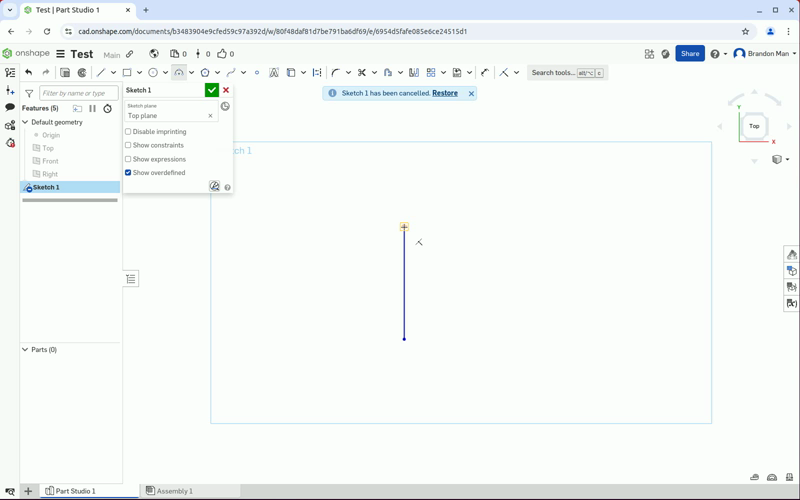
mouse_move(404, 339)
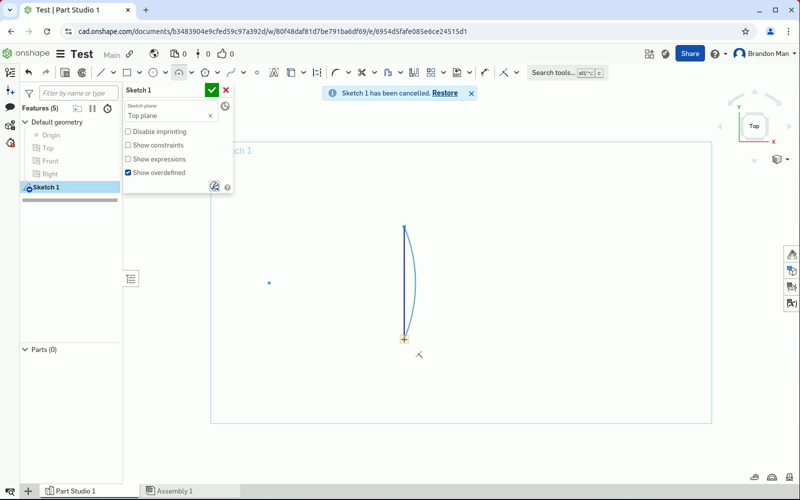
click(404, 339)
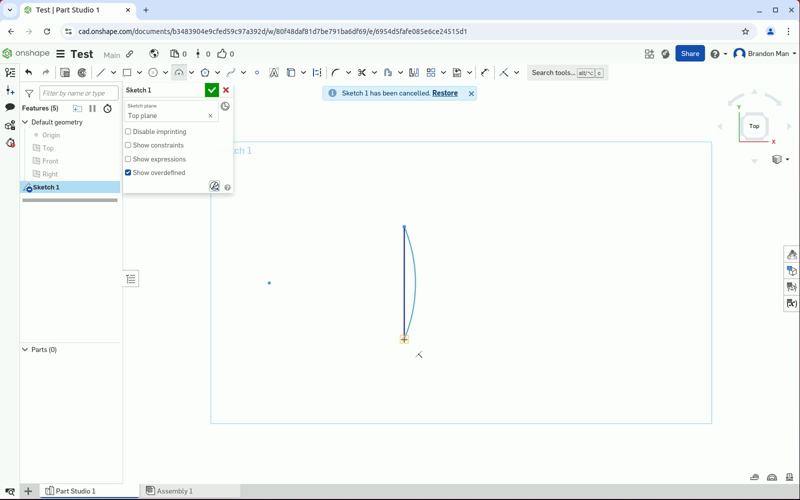
key_down(shift)
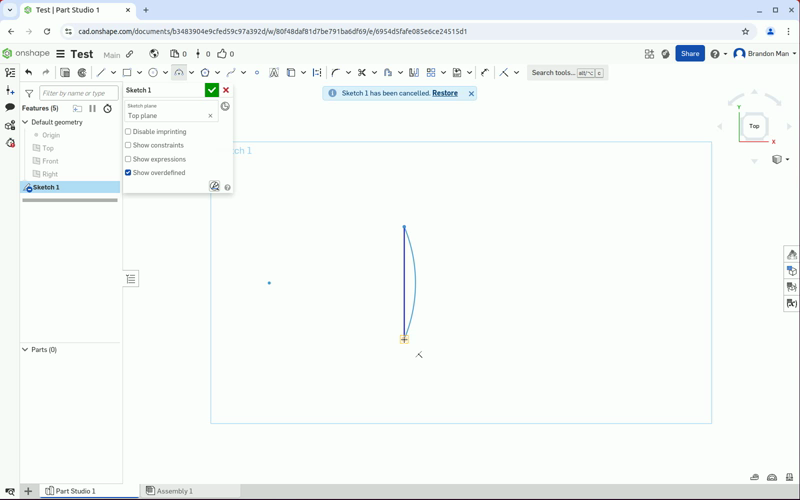
mouse_move(348, 282)
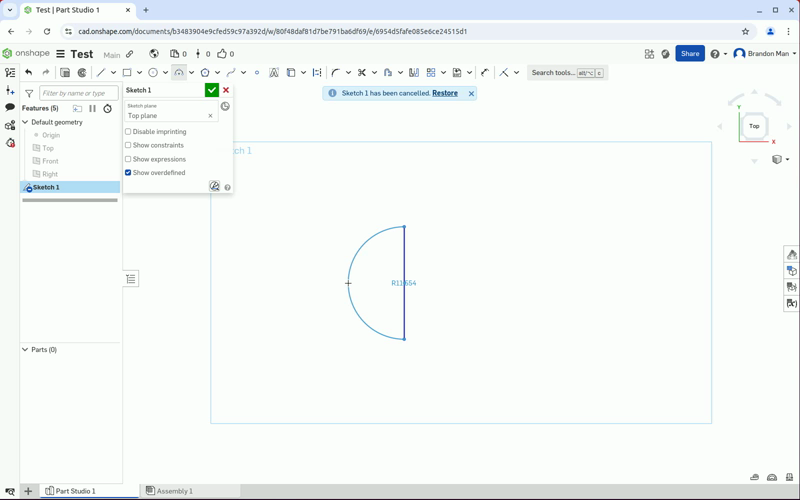
click(348, 282)
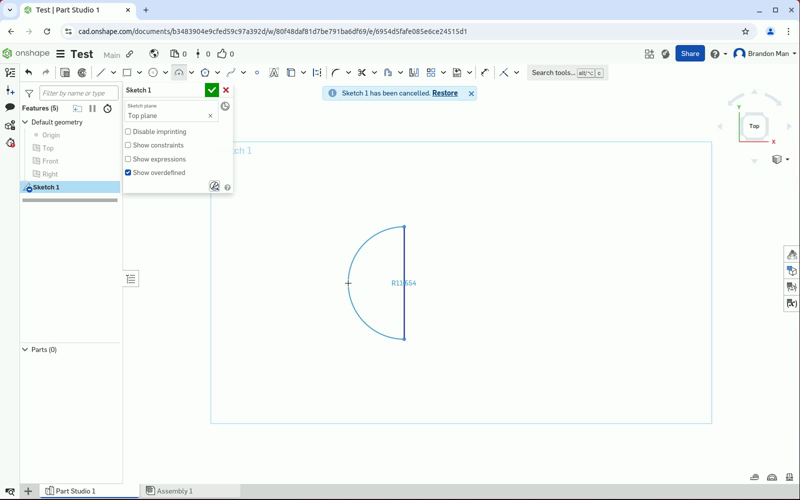
key_up(shift)
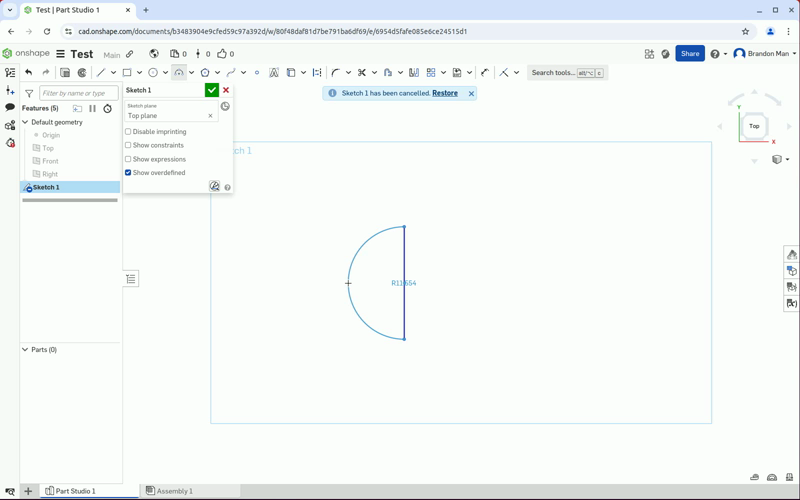
key(esc)
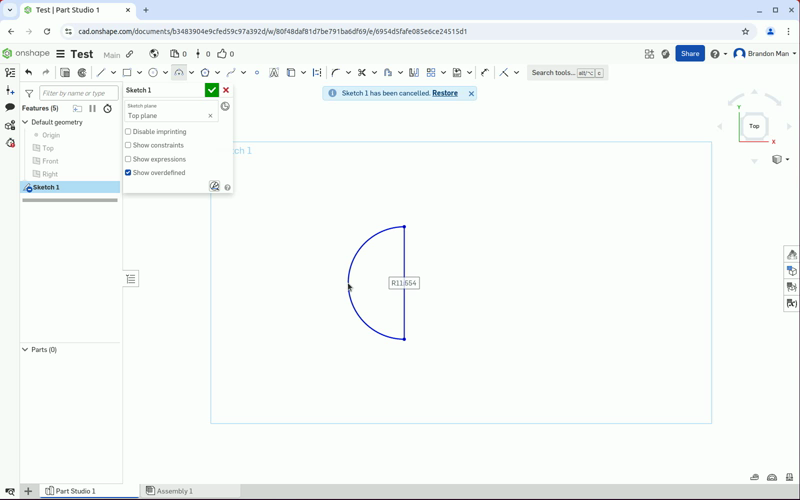
mouse_move(365, 288)
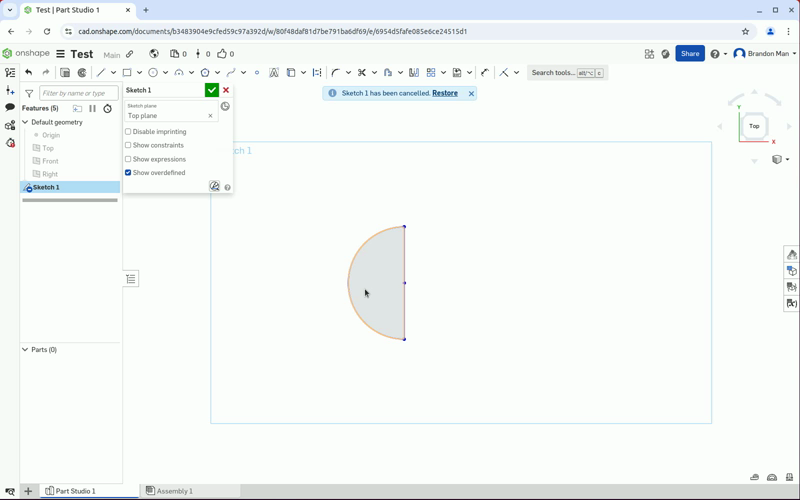
click(365, 288)
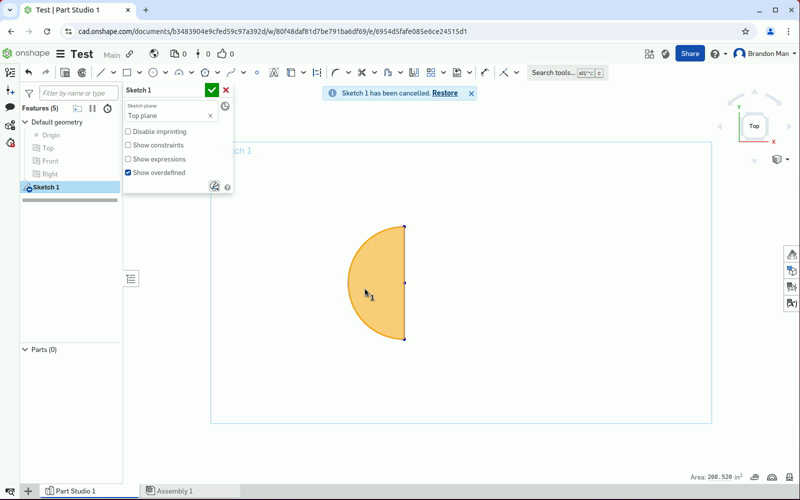
mouse_move(73, 352)
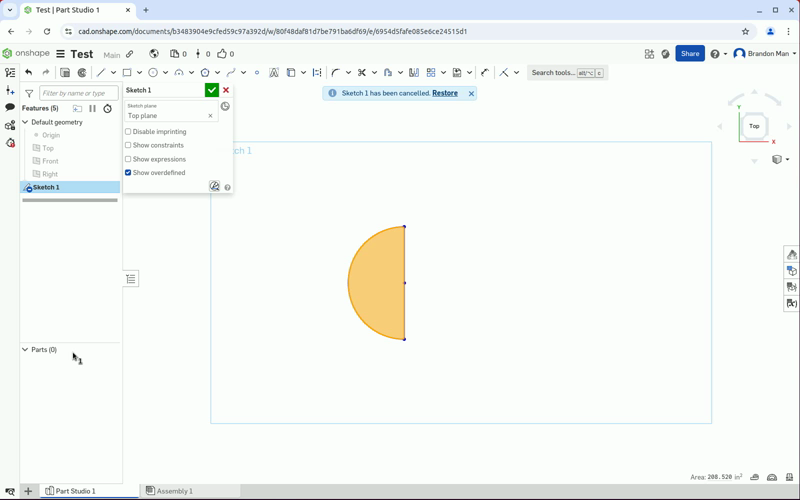
key(shift+y)
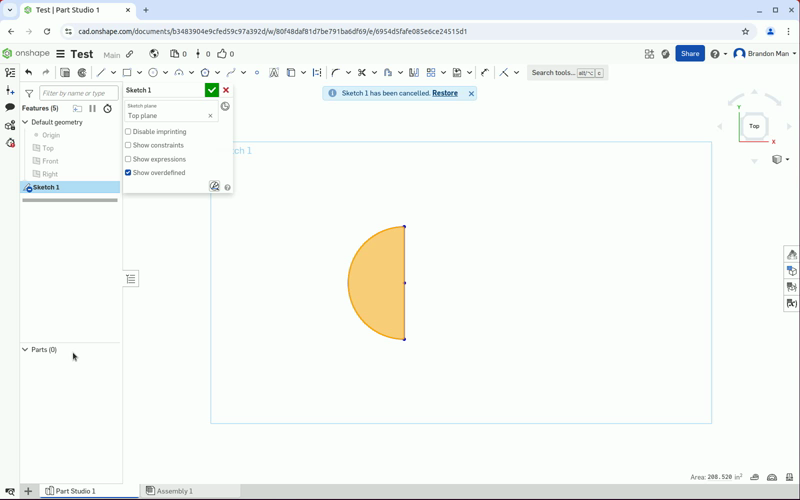
key(shift+e)
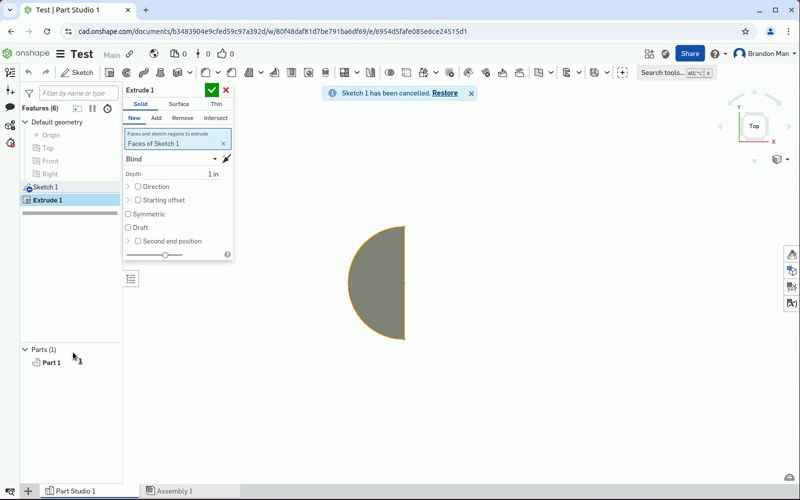
mouse_move(143, 106)
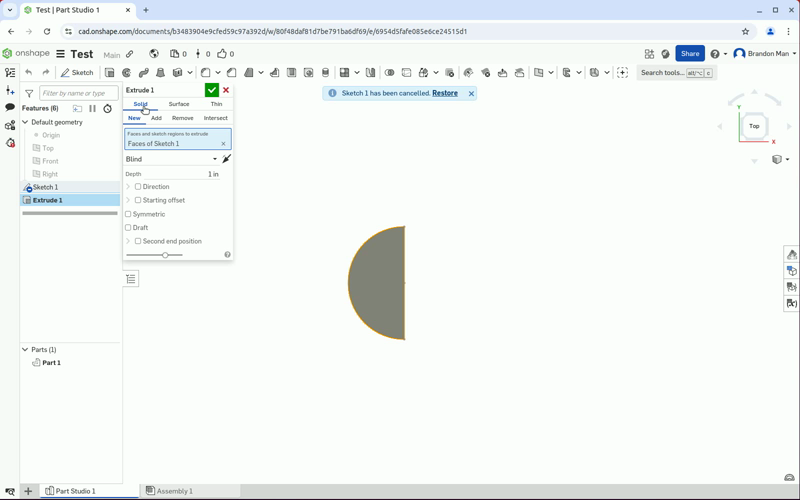
click(143, 106)
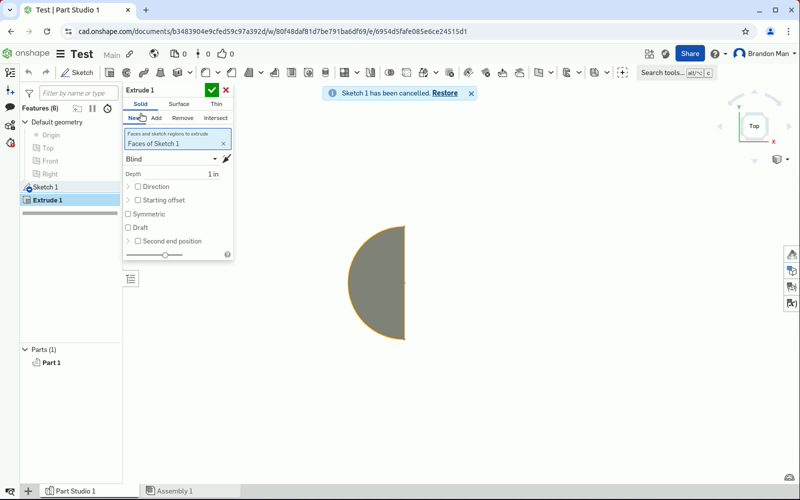
mouse_move(137, 120)
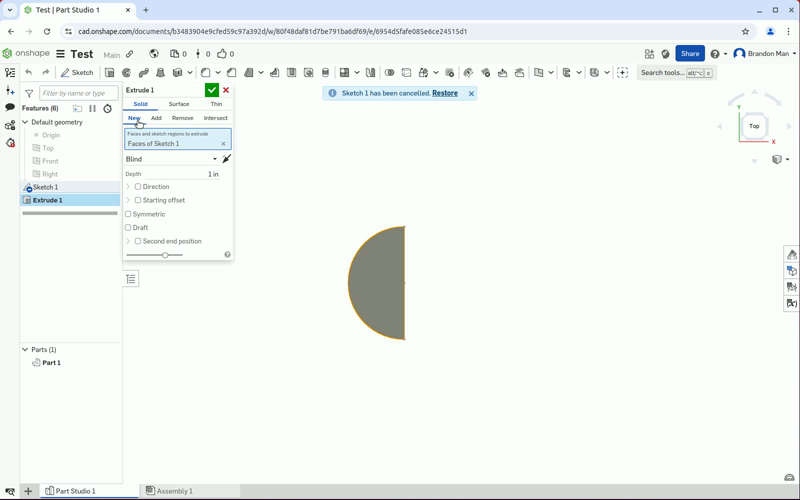
click(137, 120)
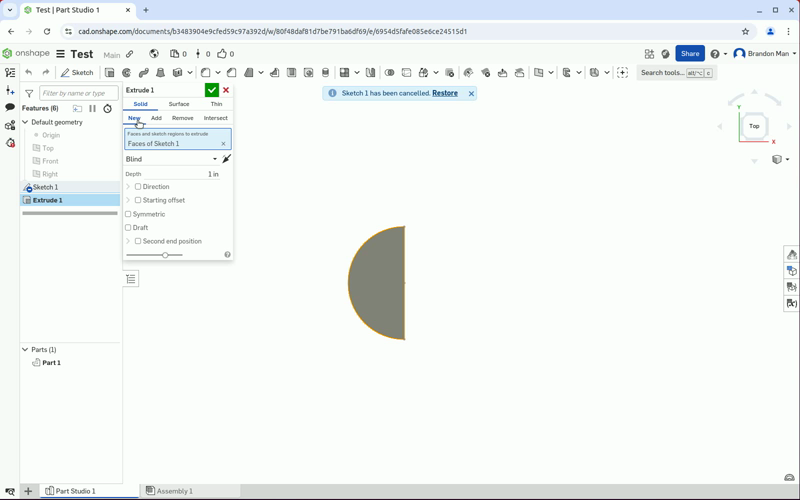
key(tab, 4)
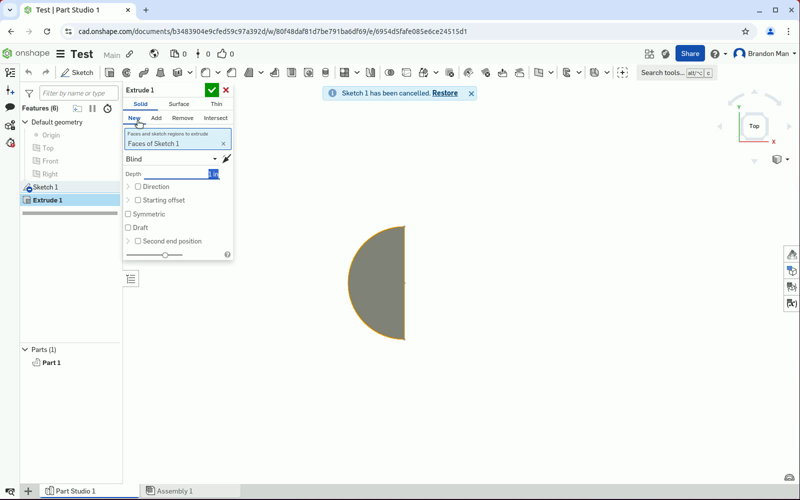
text(3.37)
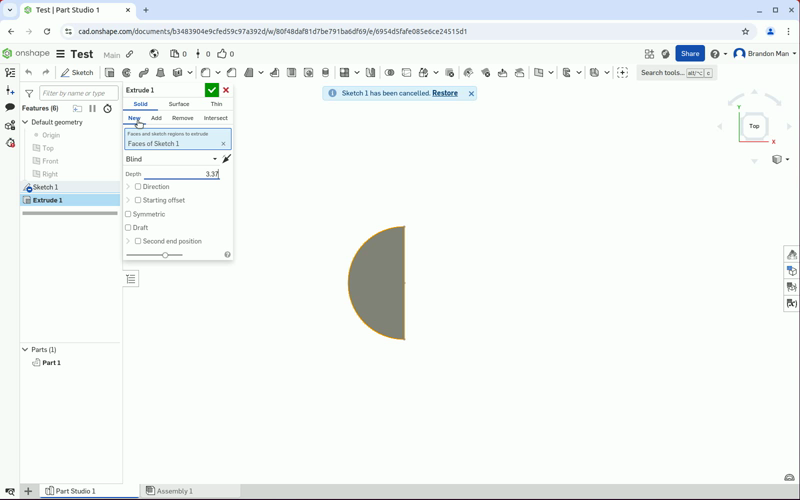
key(enter)
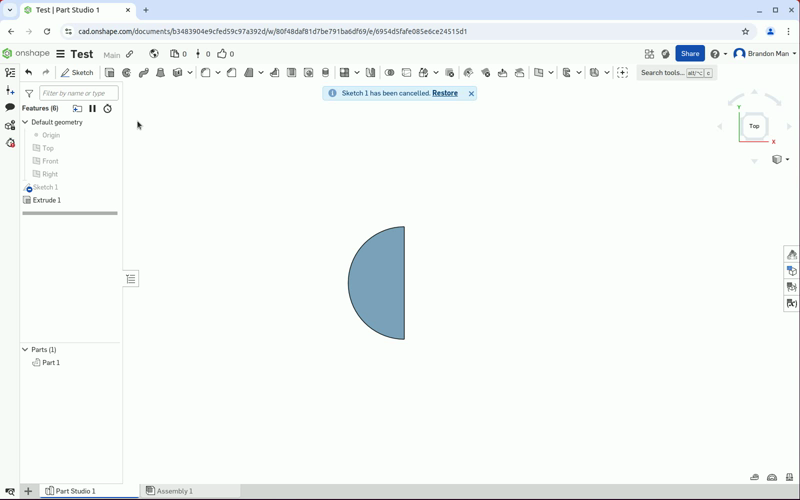
key(shift+h)
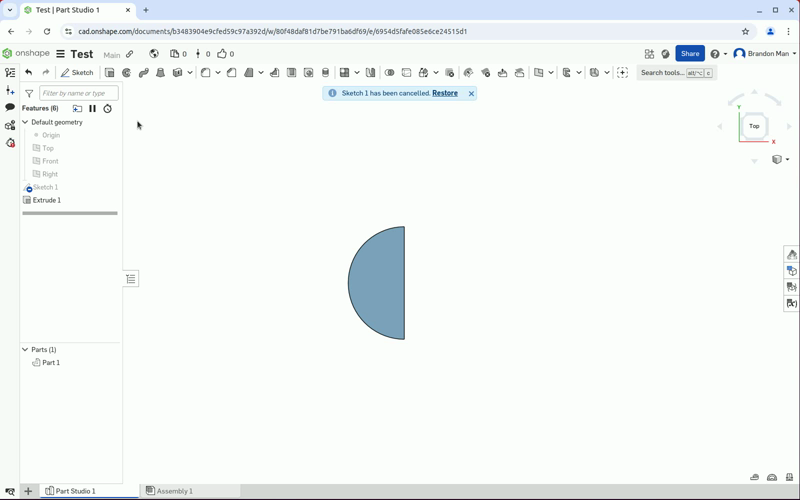
key(shift+h)
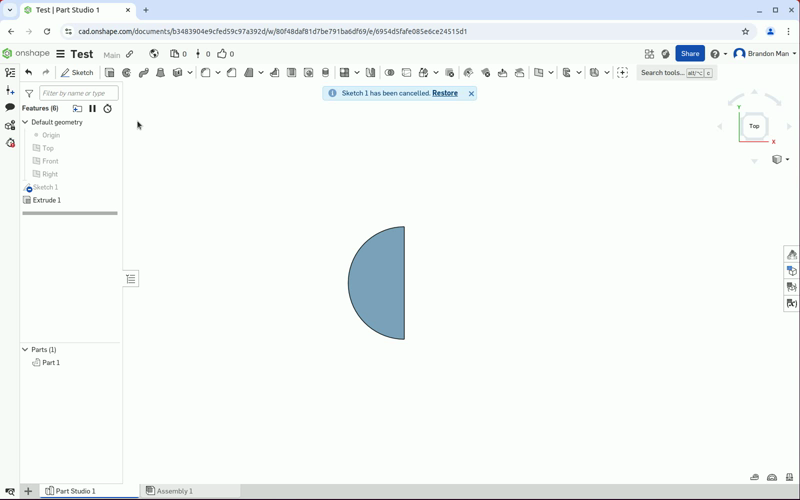
mouse_move(73, 189)
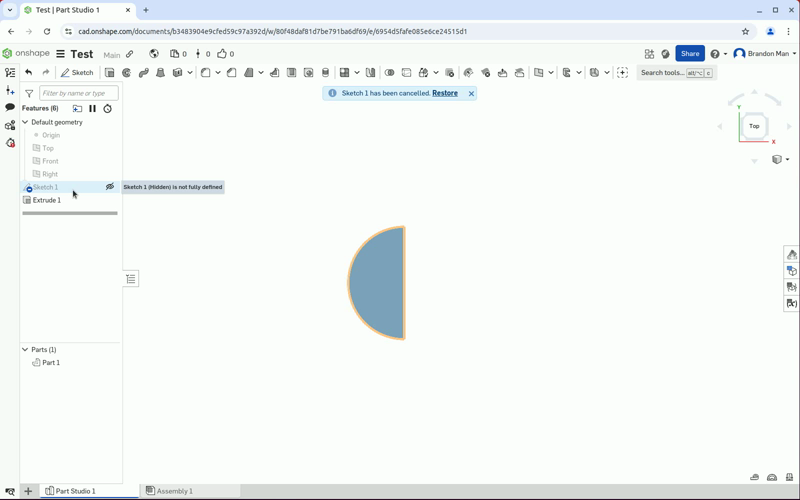
click(73, 189)
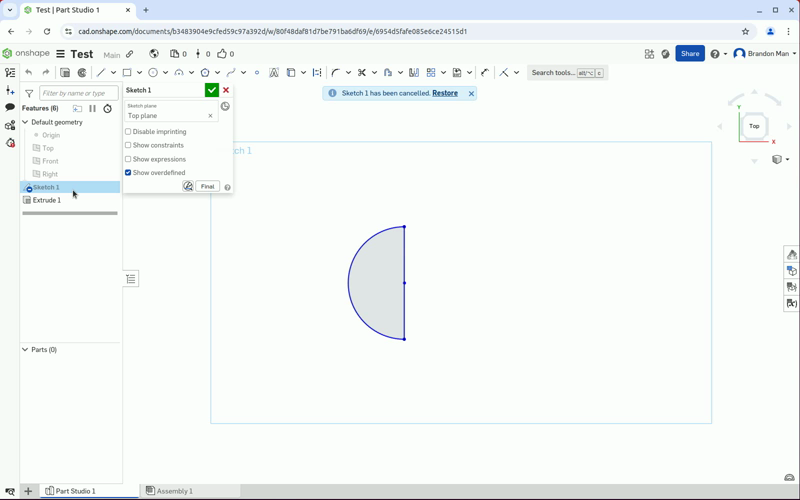
mouse_move(229, 92)
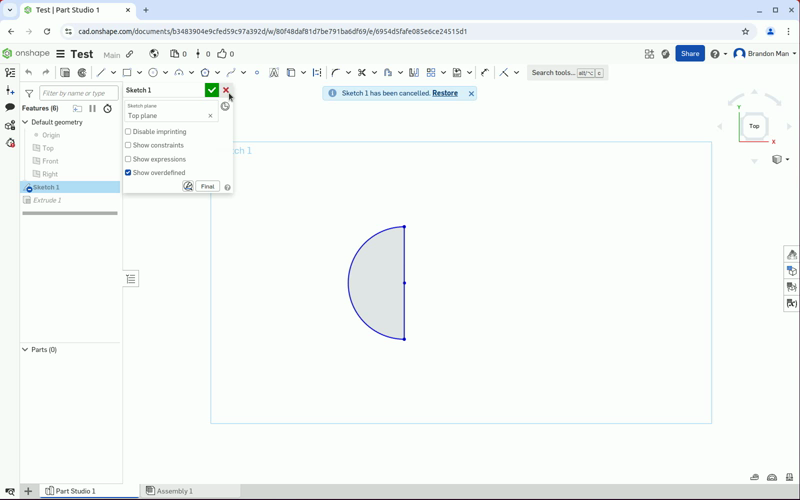
click(229, 92)
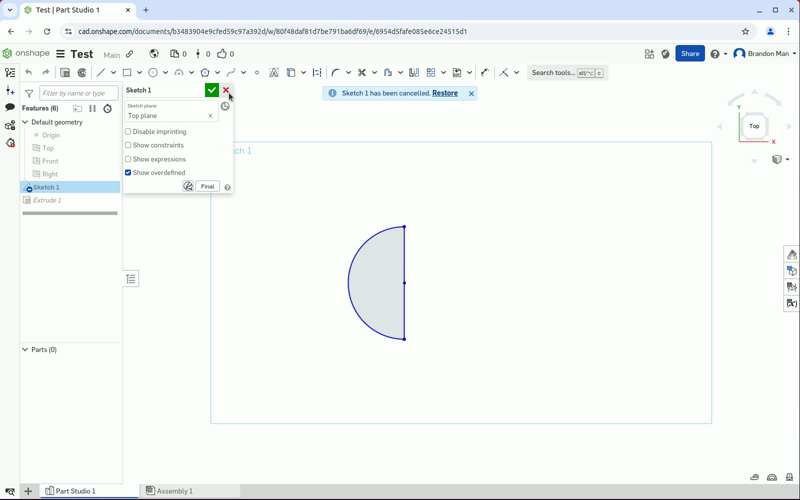
key(shift+s)
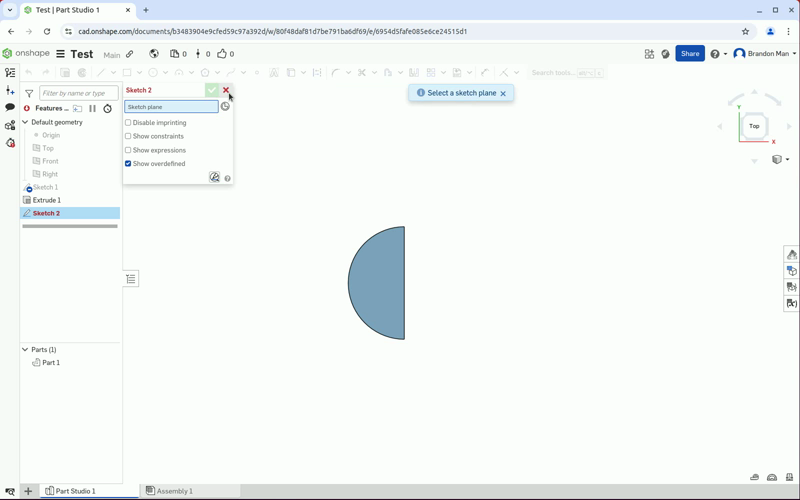
mouse_move(73, 150)
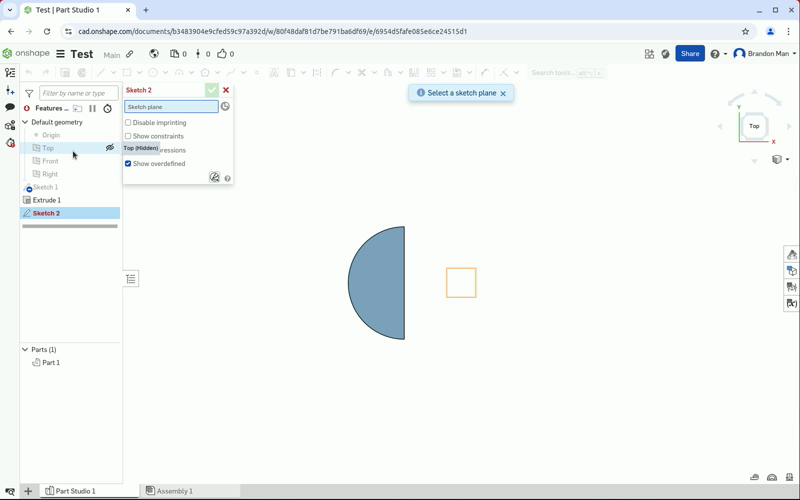
click(73, 150)
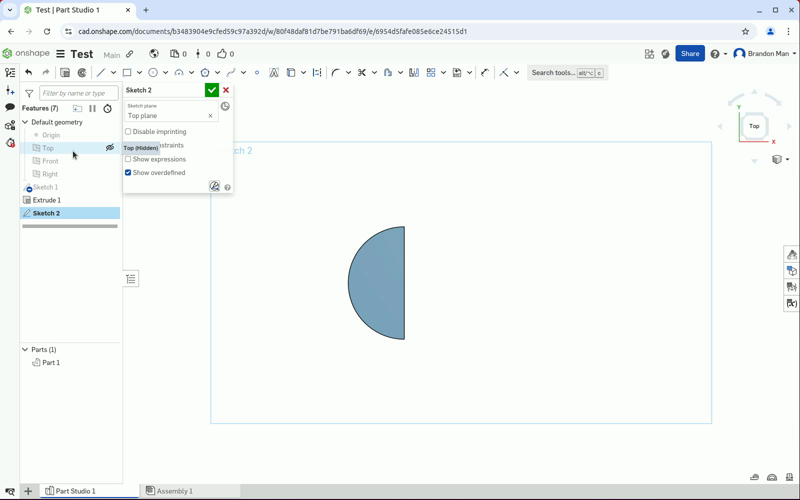
mouse_move(73, 352)
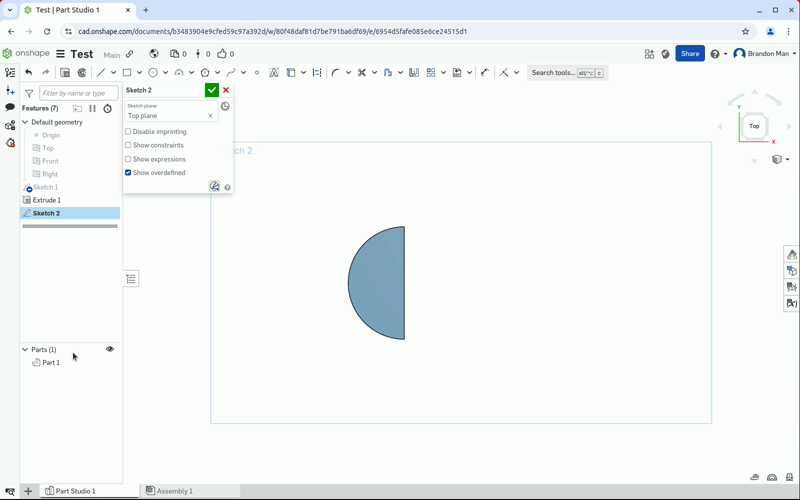
key(y)
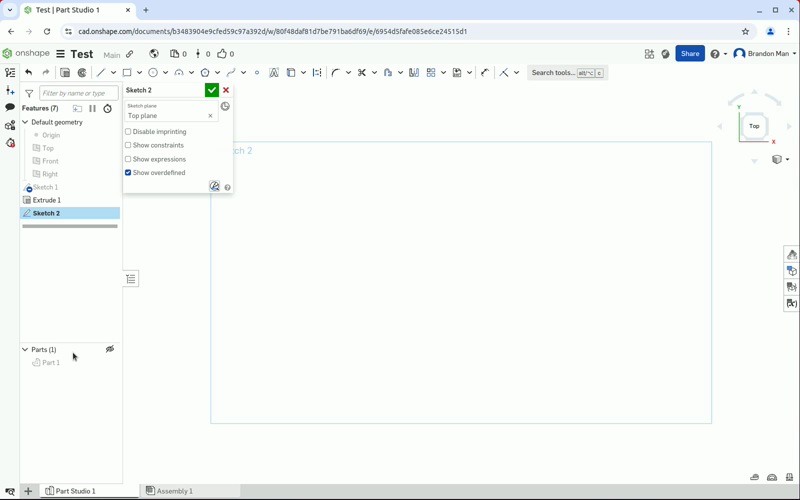
key(l)
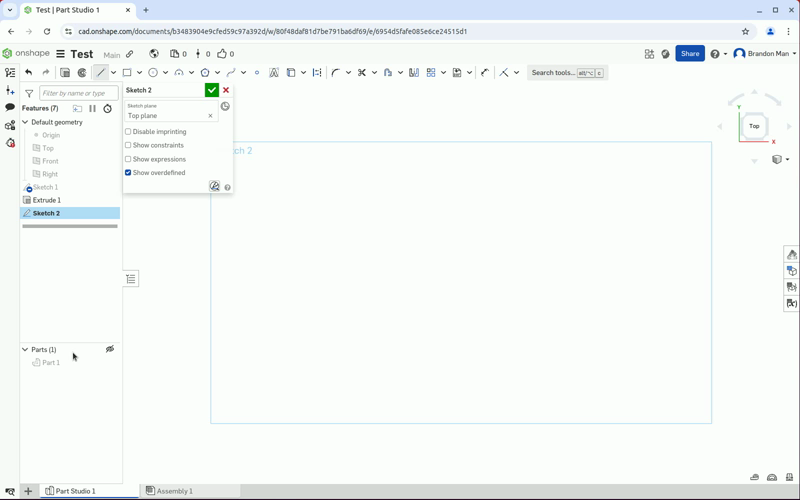
key_down(shift)
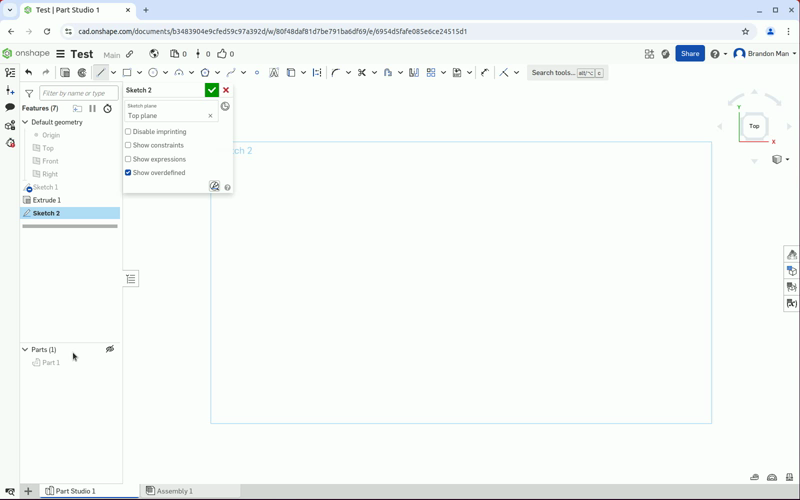
mouse_move(404, 339)
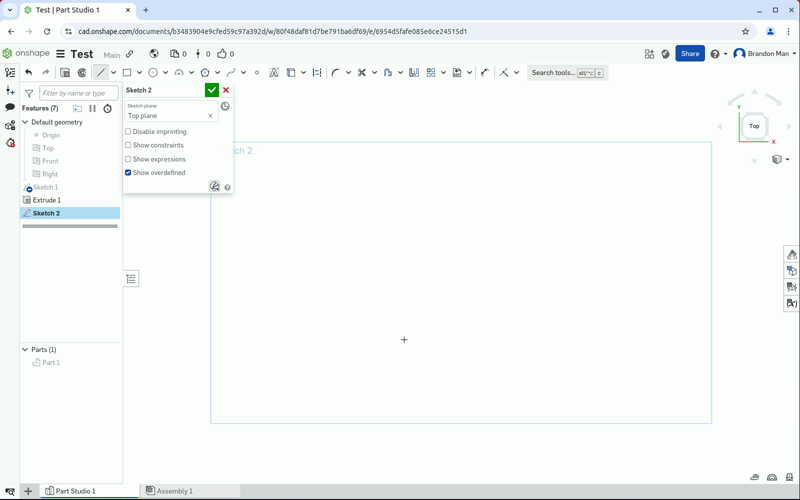
click(404, 339)
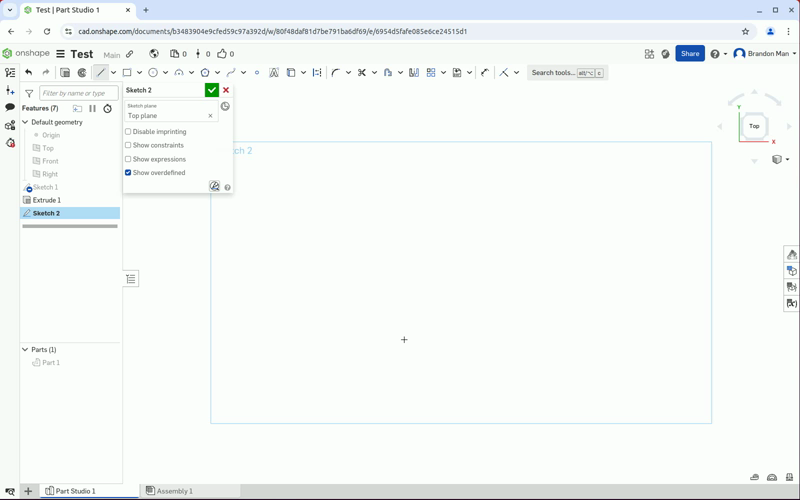
key_up(shift)
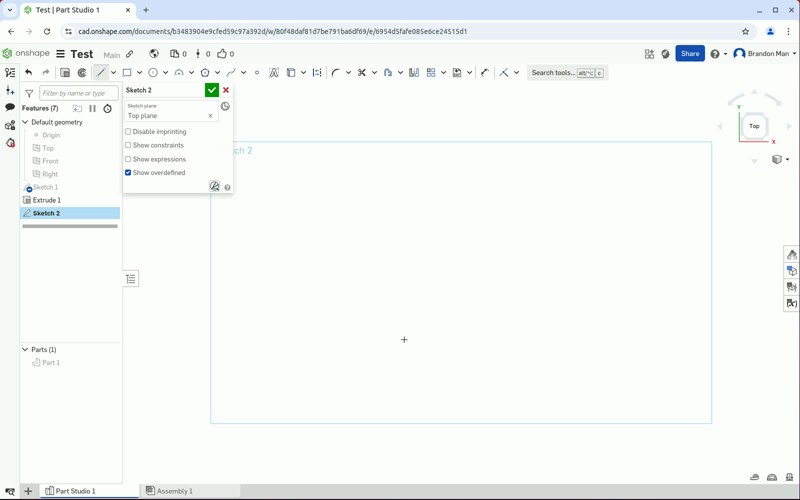
key_down(shift)
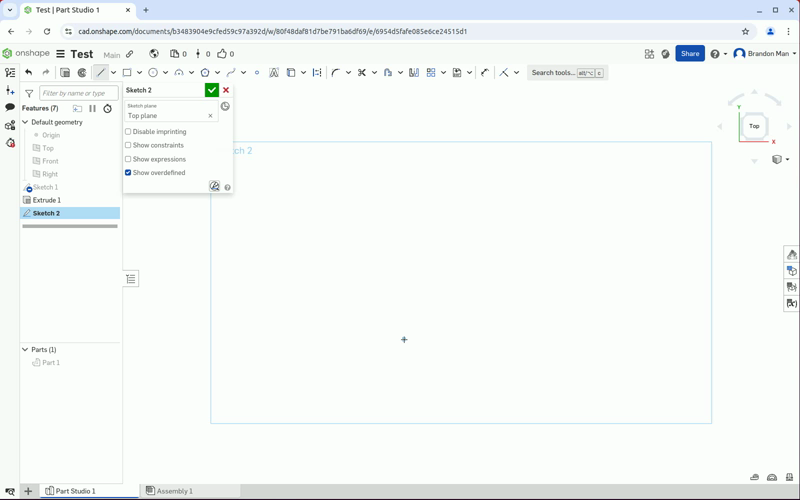
mouse_move(516, 339)
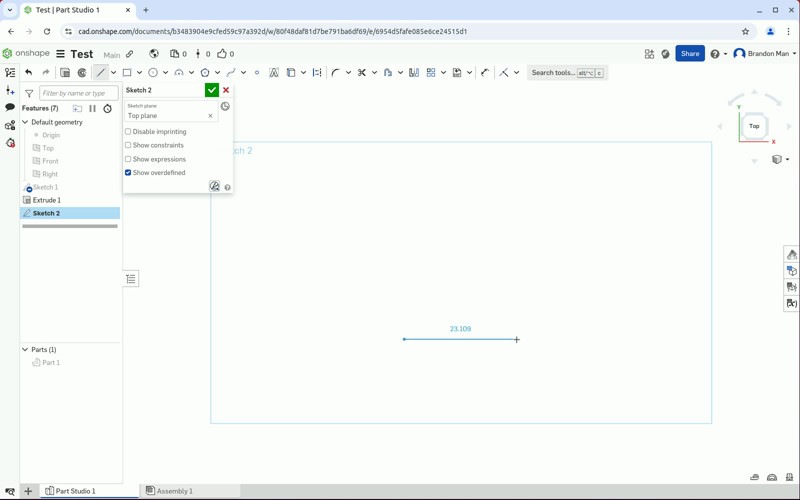
click(516, 339)
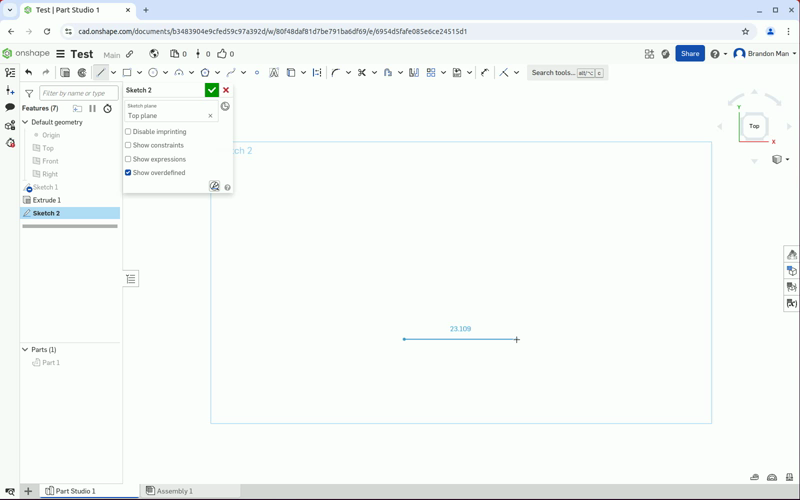
key_up(shift)
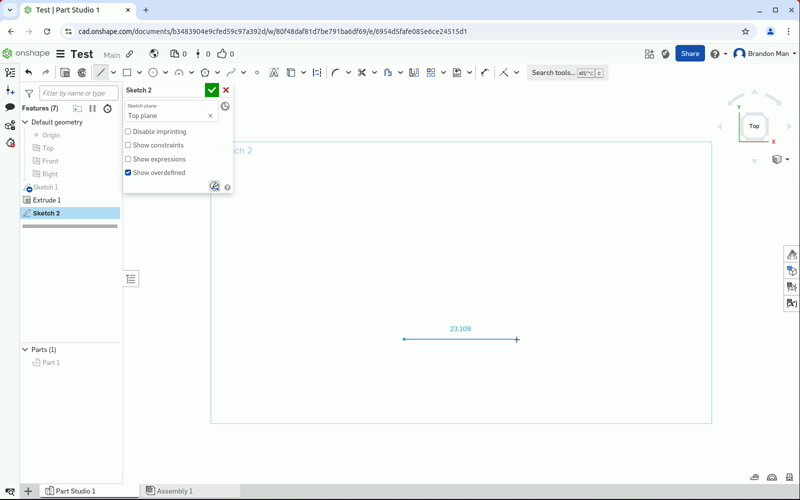
key_down(shift)
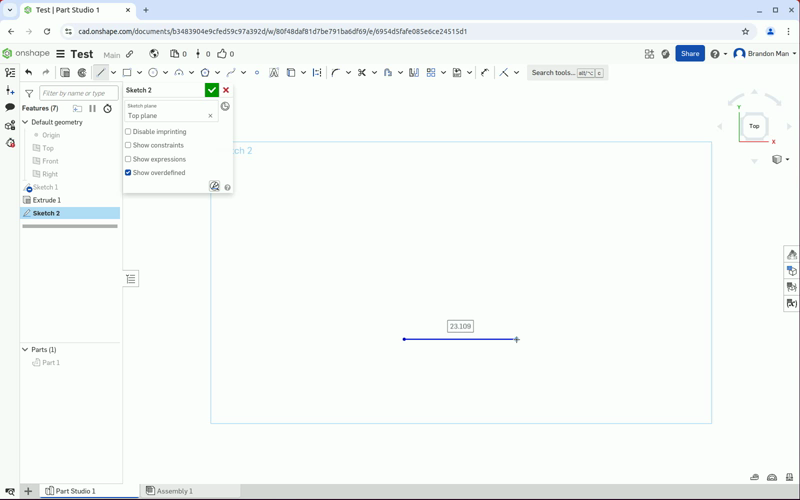
mouse_move(516, 226)
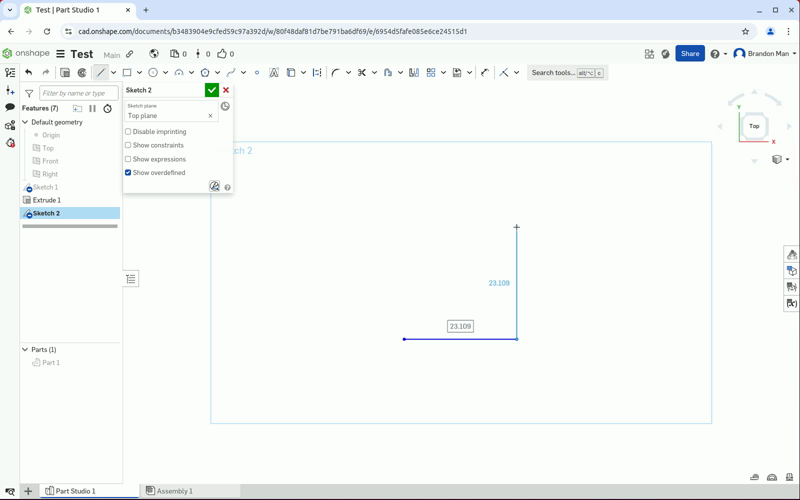
click(516, 226)
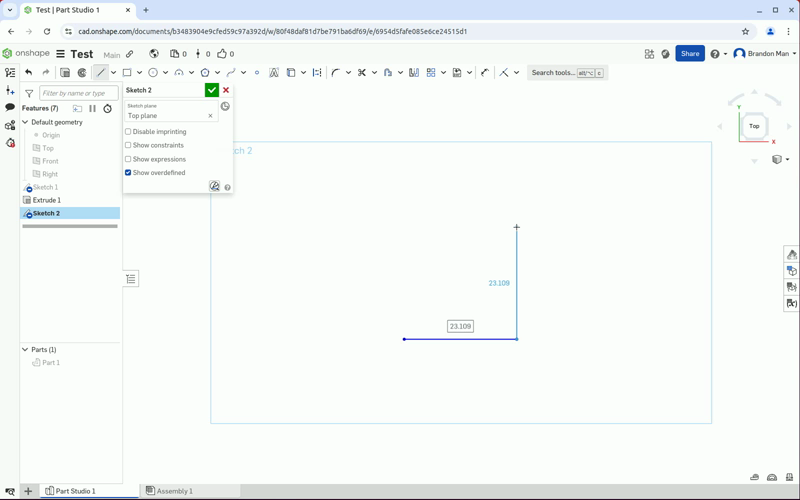
key_up(shift)
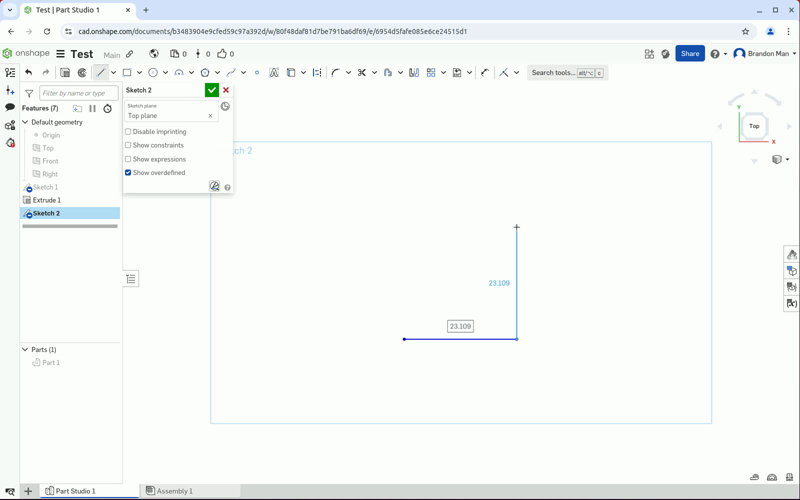
key_down(shift)
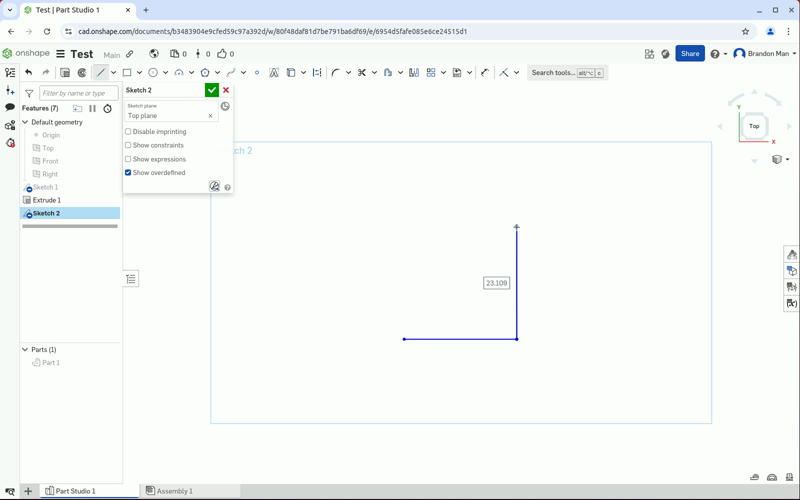
mouse_move(404, 226)
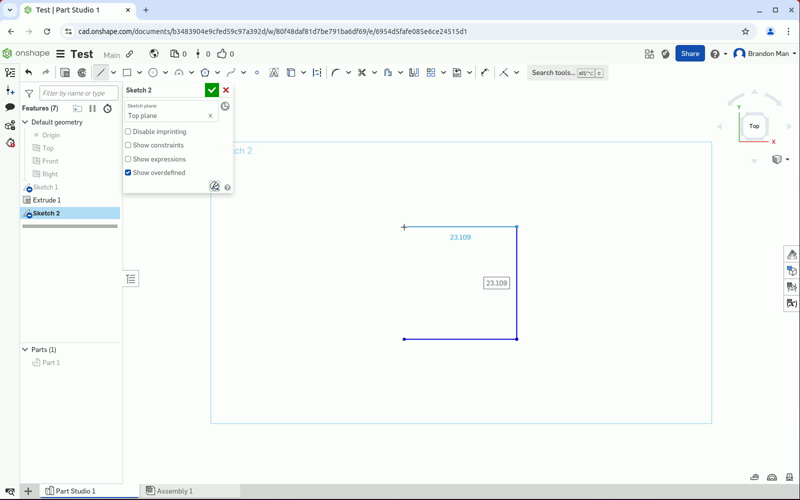
click(404, 226)
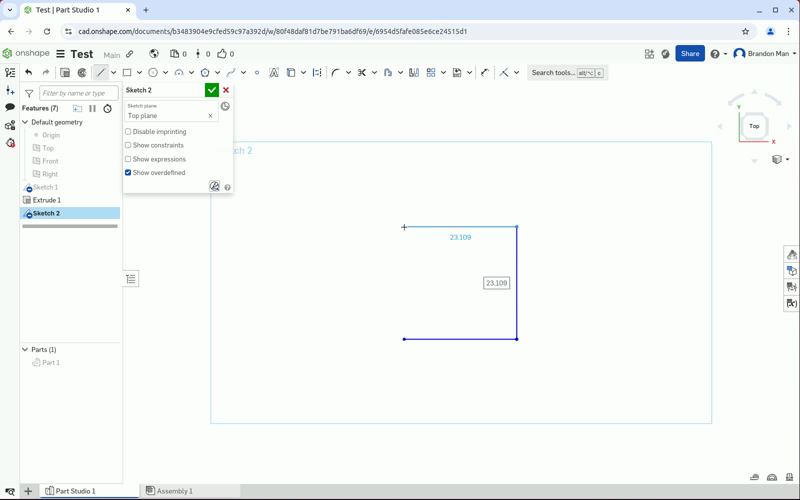
key_up(shift)
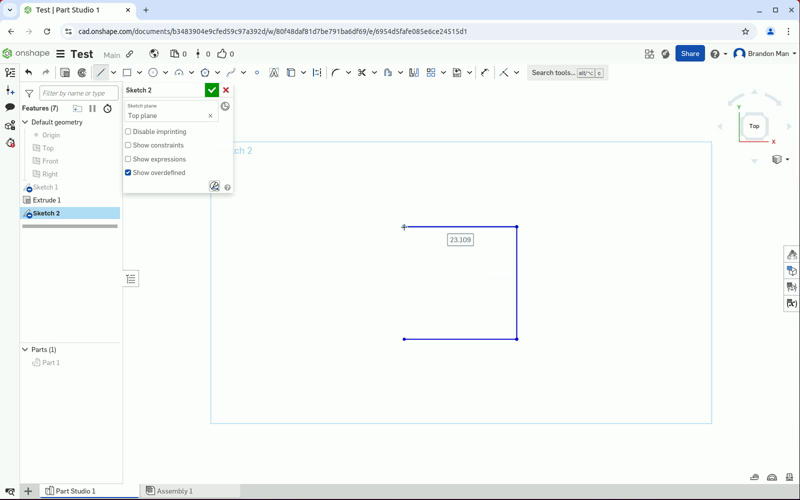
key_down(shift)
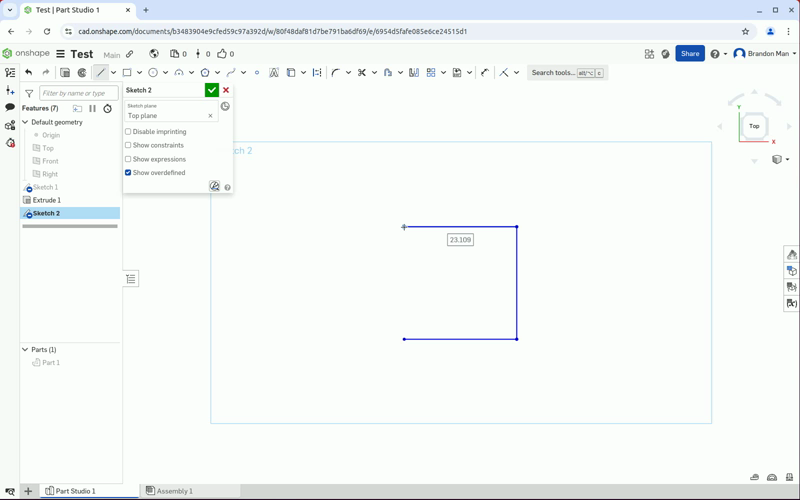
mouse_move(404, 339)
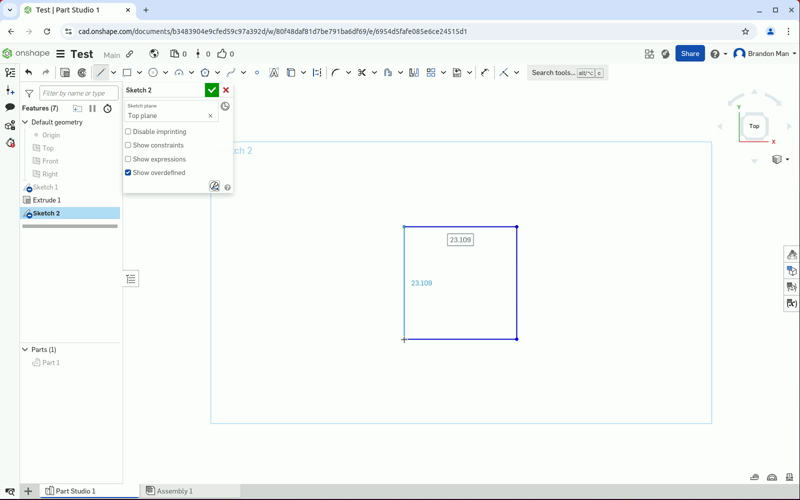
key_up(shift)
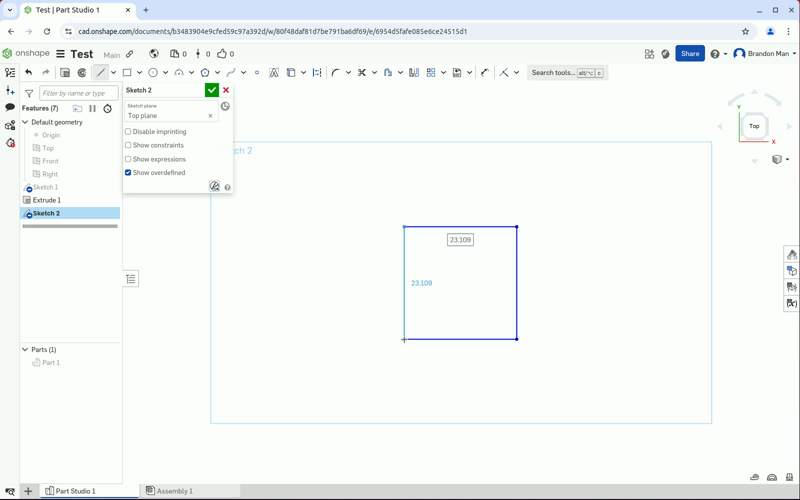
click(404, 339)
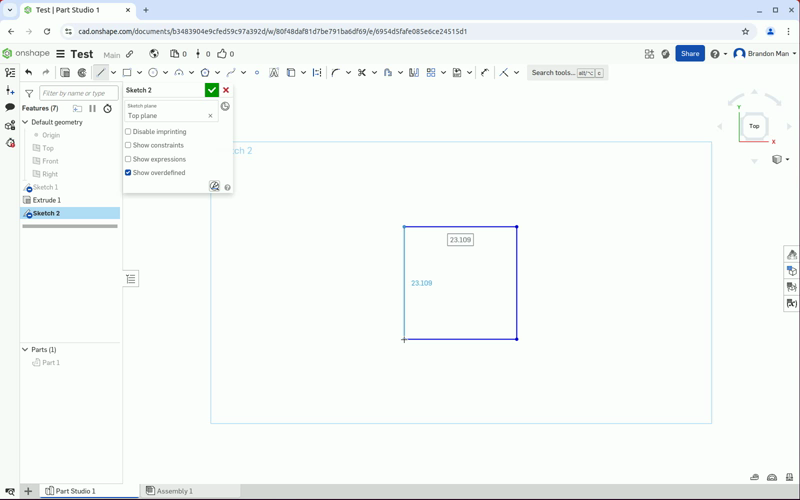
key(esc)
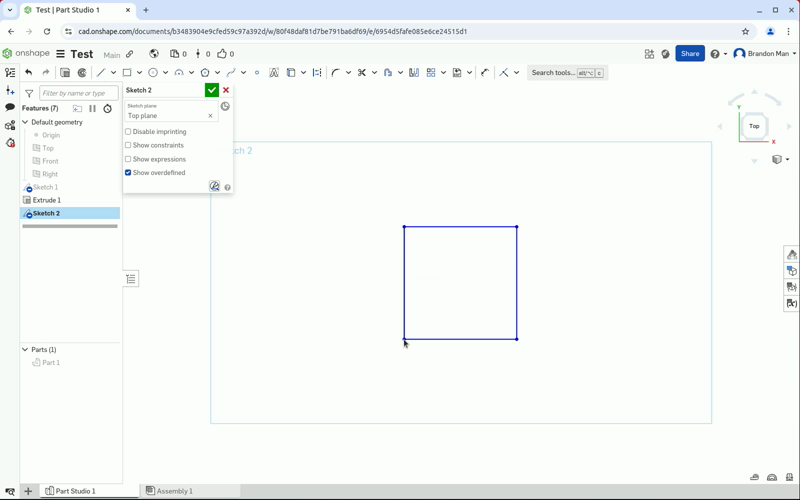
key(c)
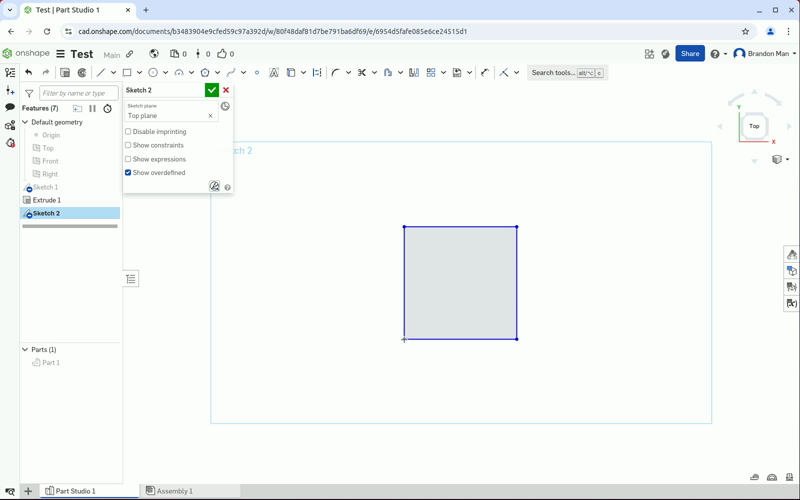
key_down(shift)
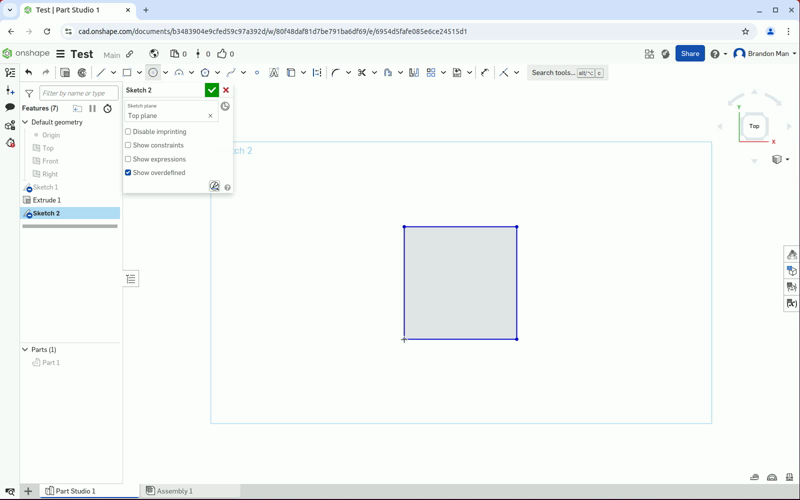
mouse_move(461, 282)
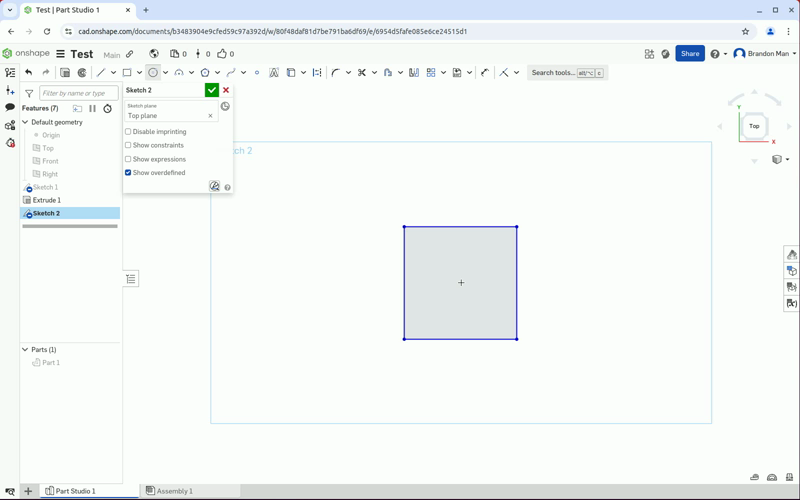
click(461, 282)
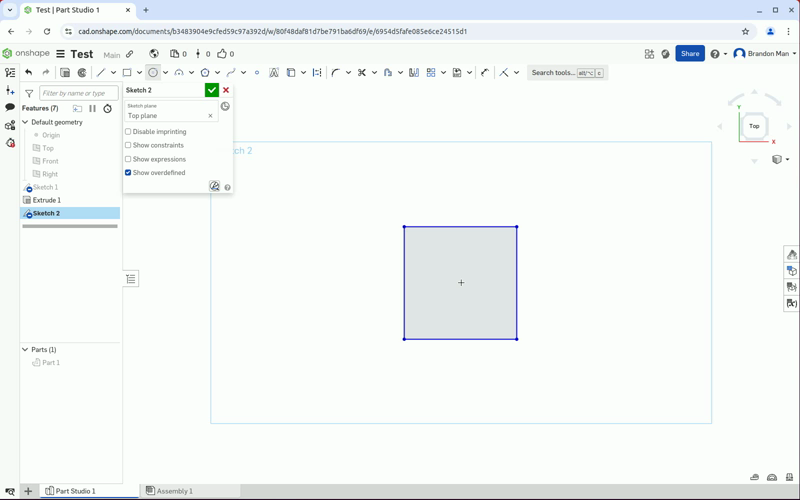
key_up(shift)
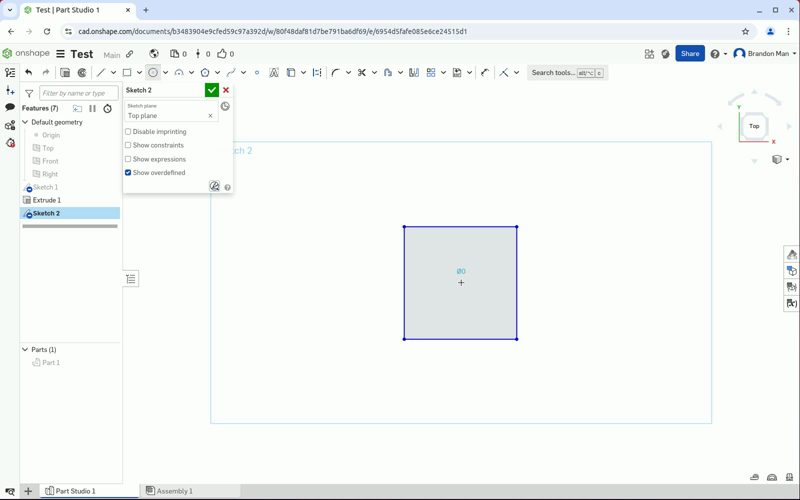
mouse_move(475, 282)
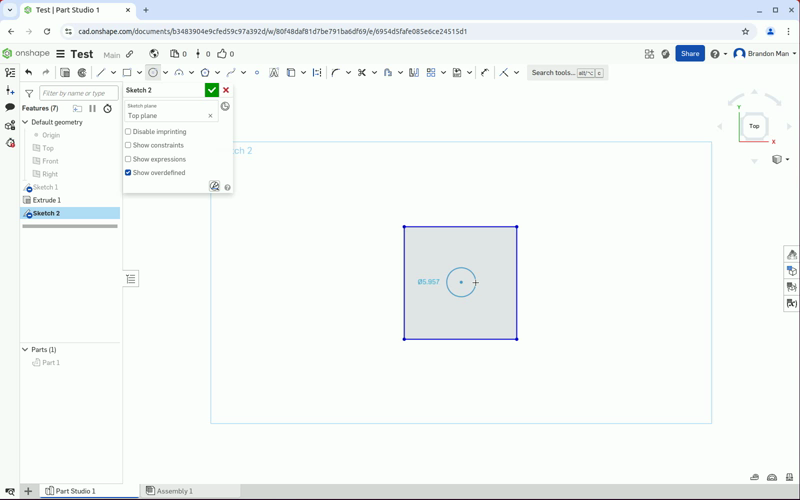
click(475, 282)
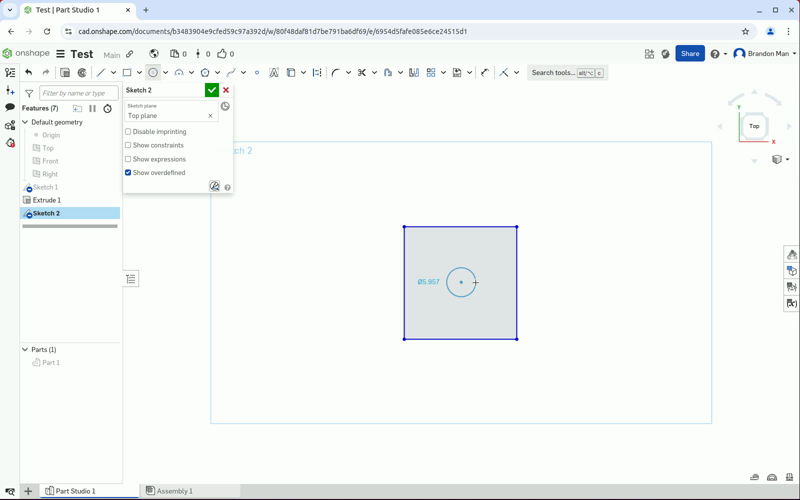
key(esc)
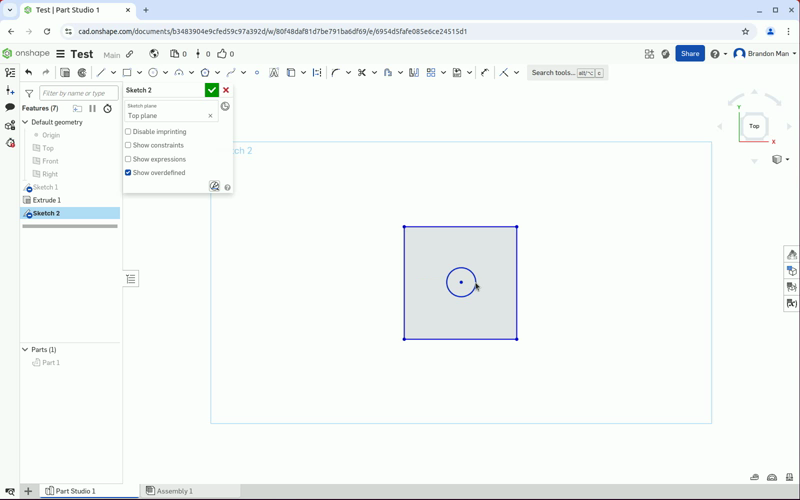
mouse_move(430, 287)
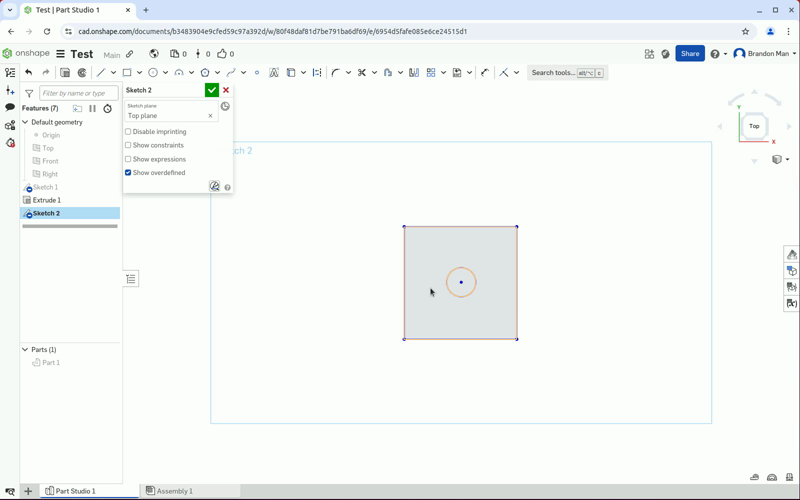
click(430, 287)
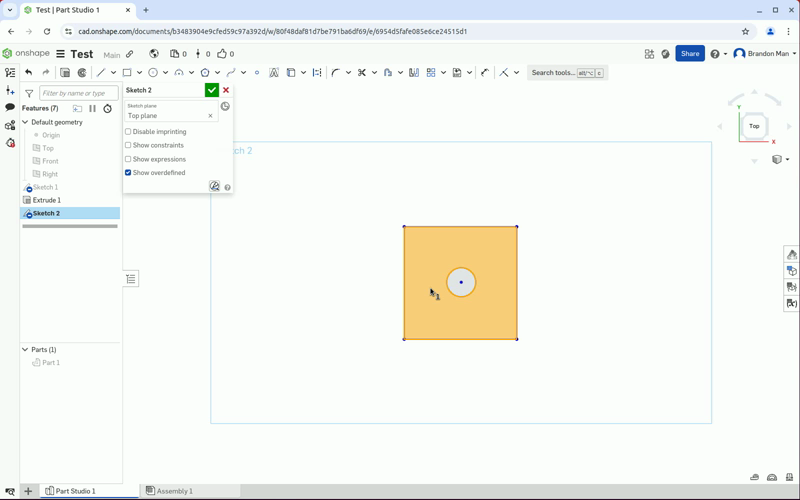
mouse_move(73, 352)
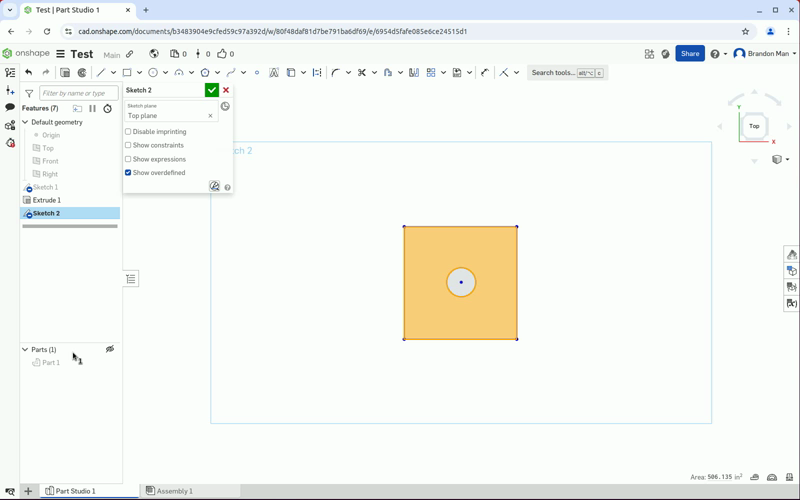
key(shift+y)
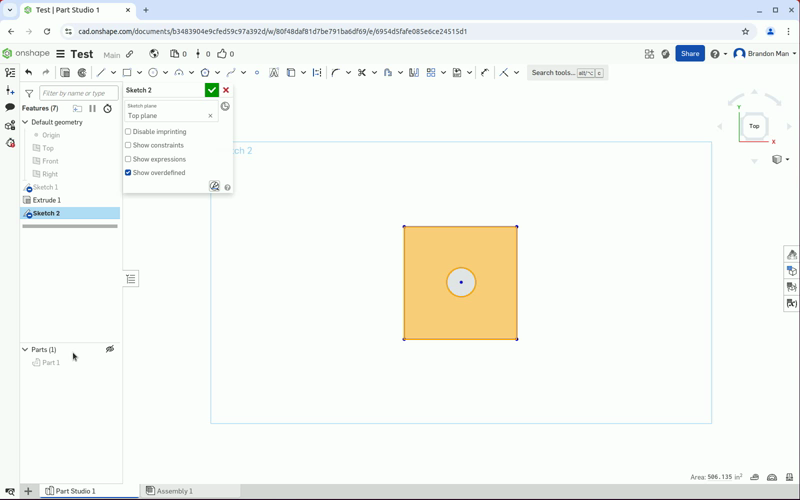
key(shift+e)
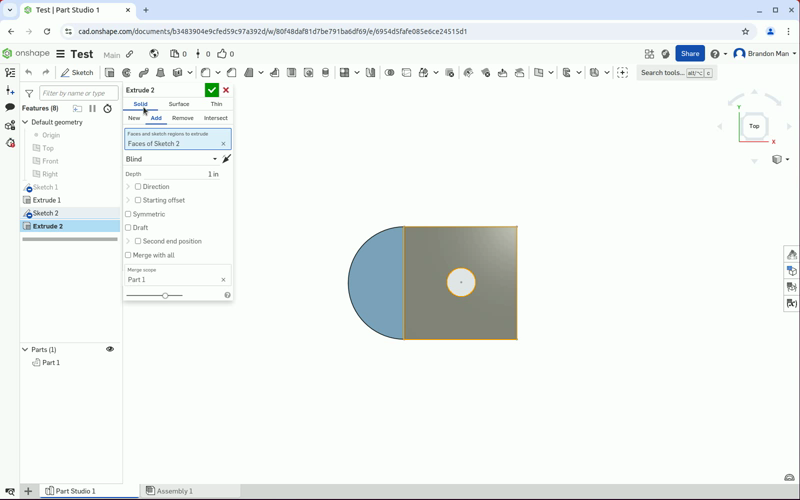
mouse_move(143, 106)
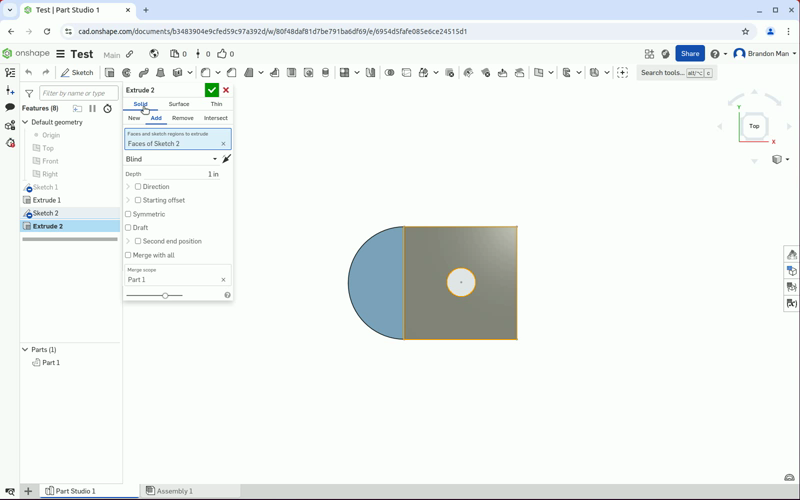
click(143, 106)
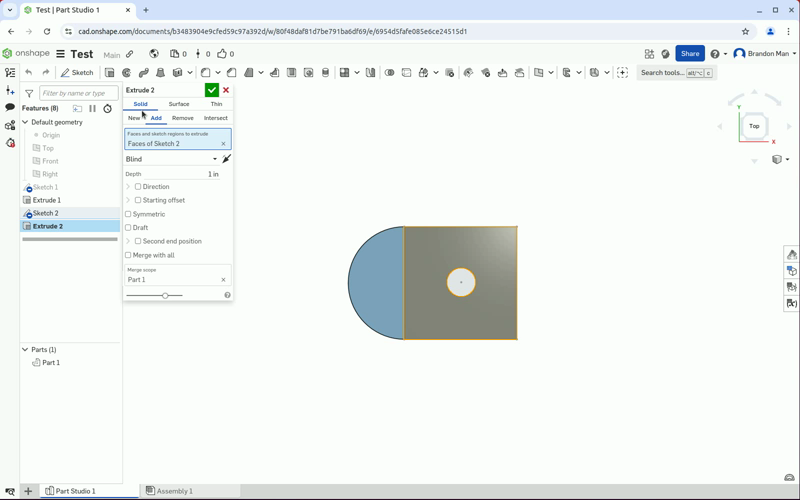
mouse_move(137, 120)
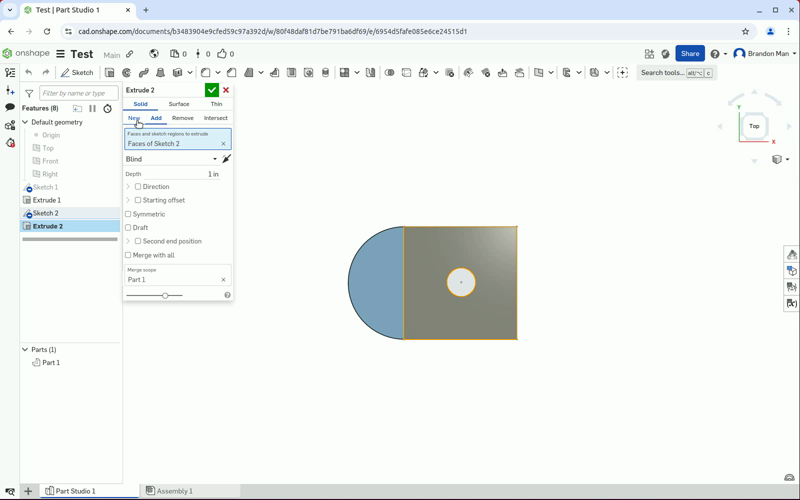
click(137, 120)
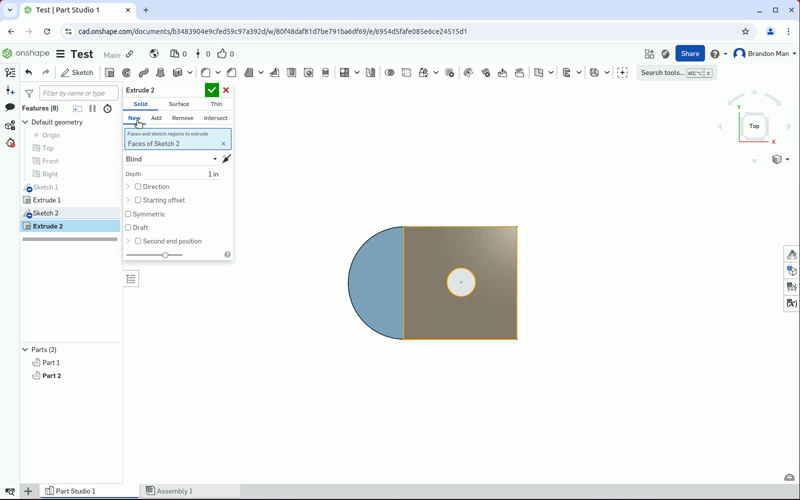
key(tab, 4)
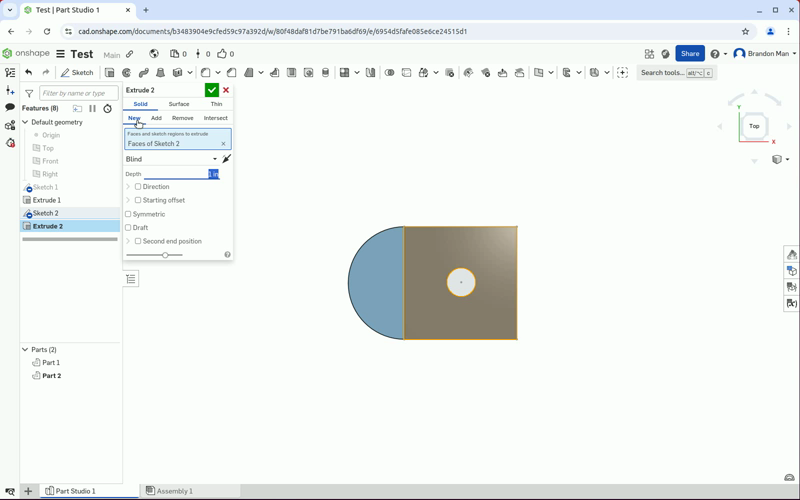
text(3.37)
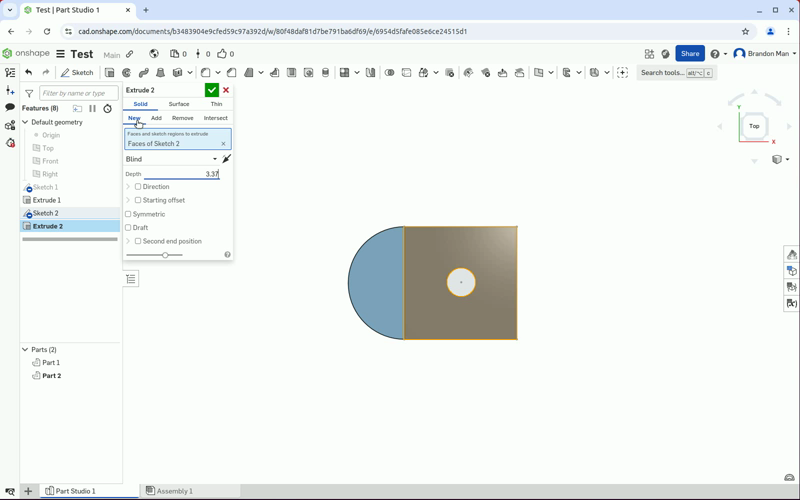
key(enter)
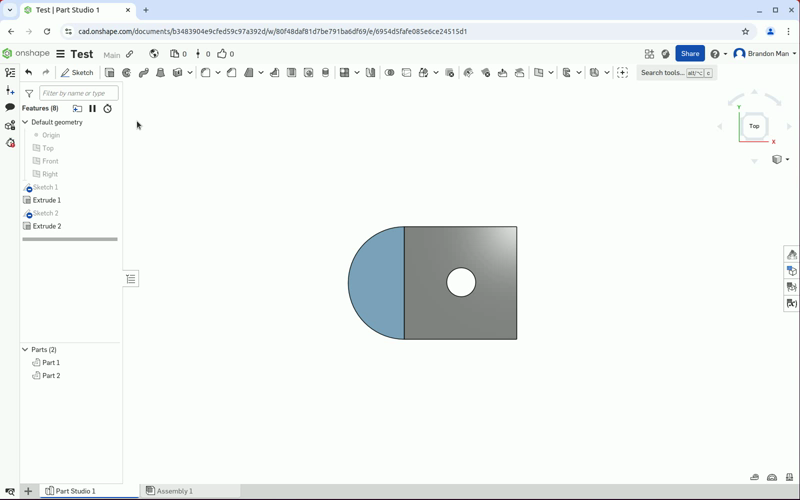
key(shift+h)
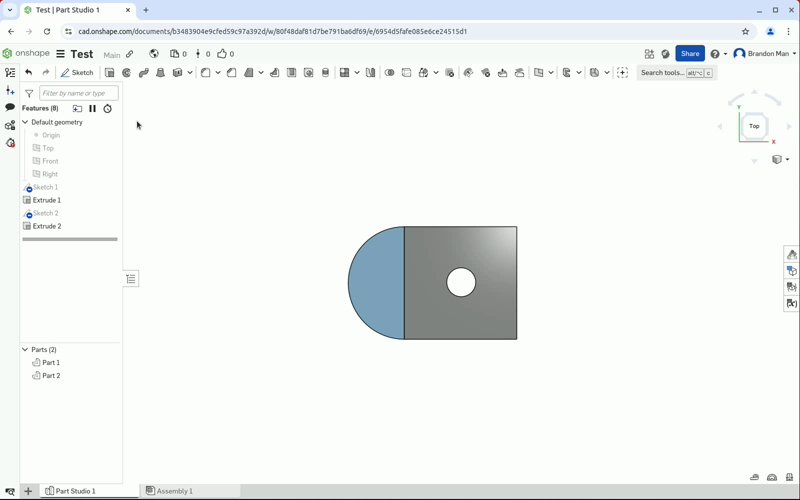
key(shift+h)
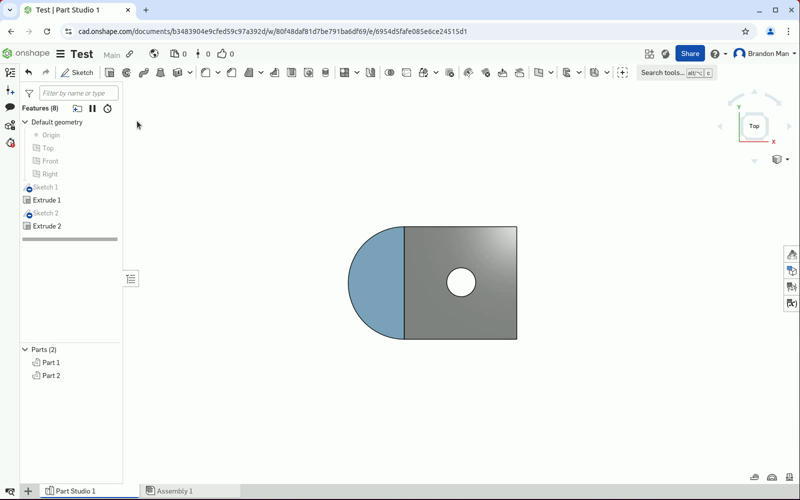
mouse_move(73, 189)
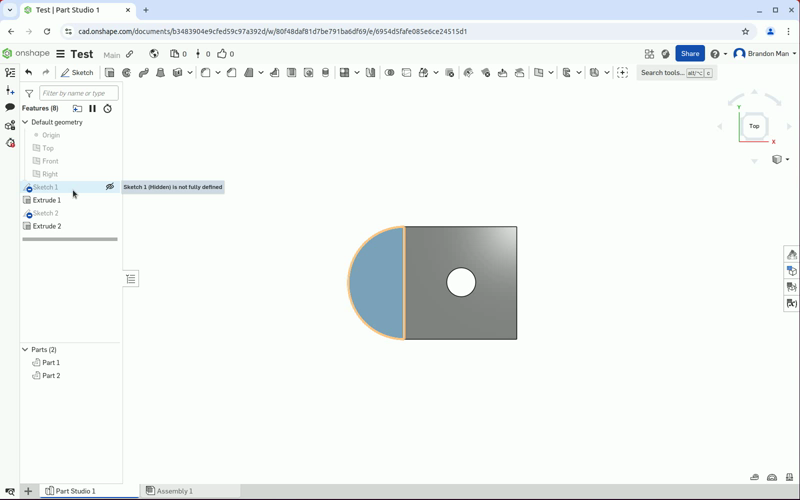
click(73, 189)
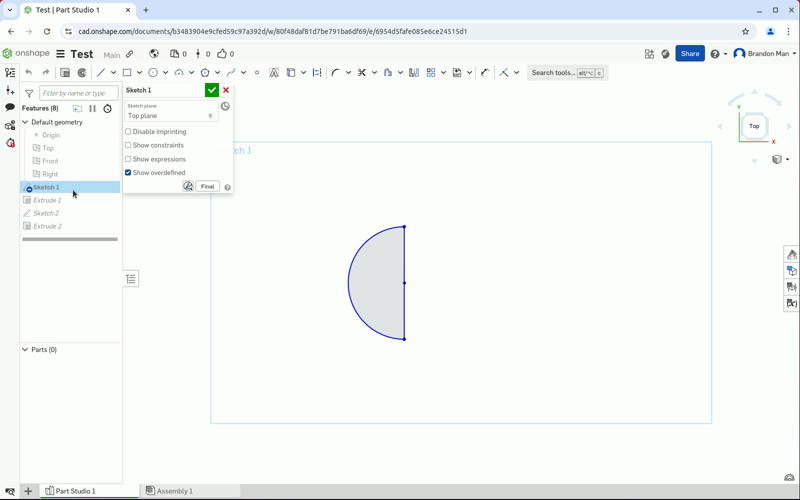
mouse_move(229, 92)
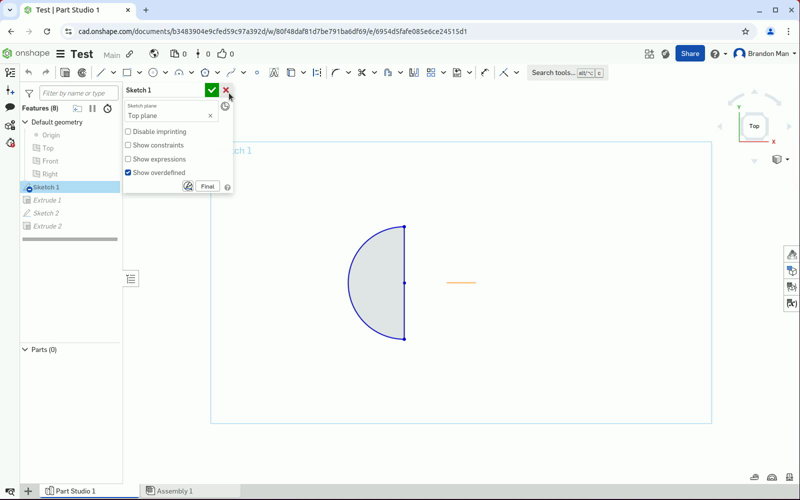
click(229, 92)
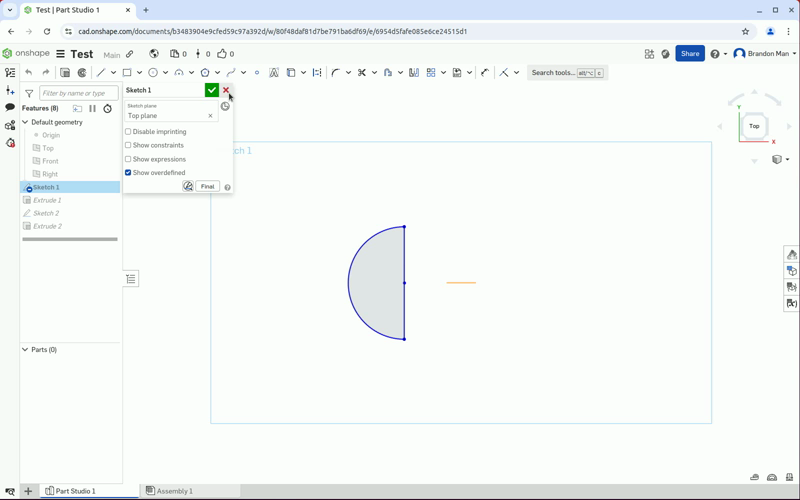
key(shift+s)
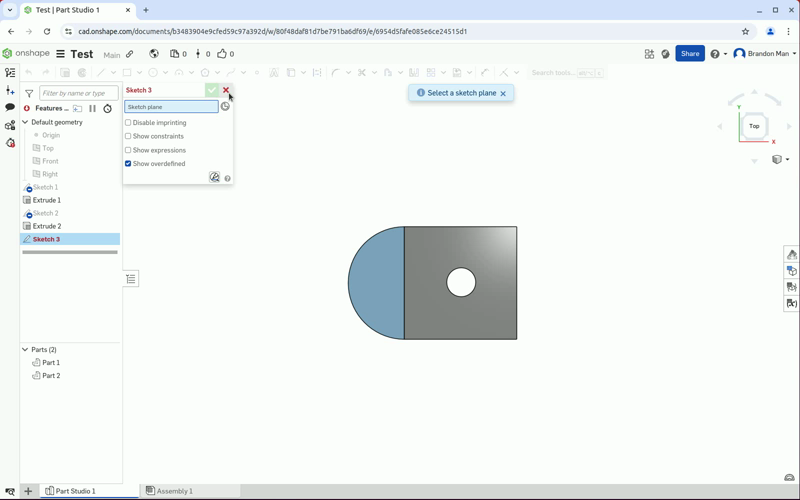
mouse_move(73, 150)
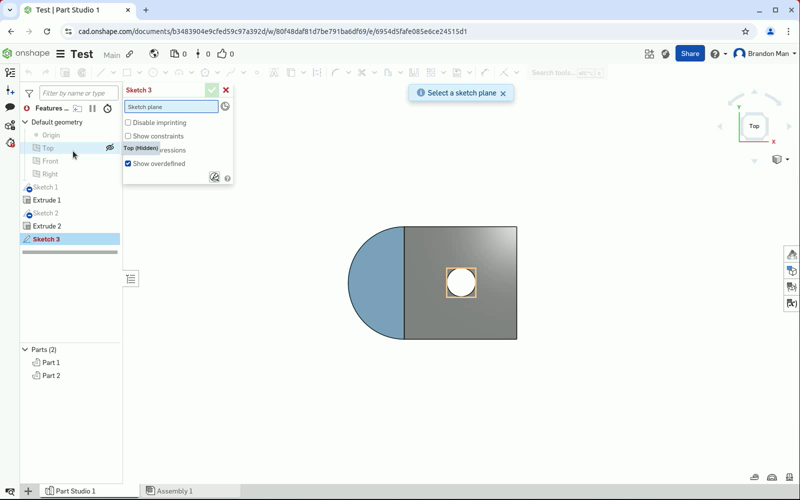
click(73, 150)
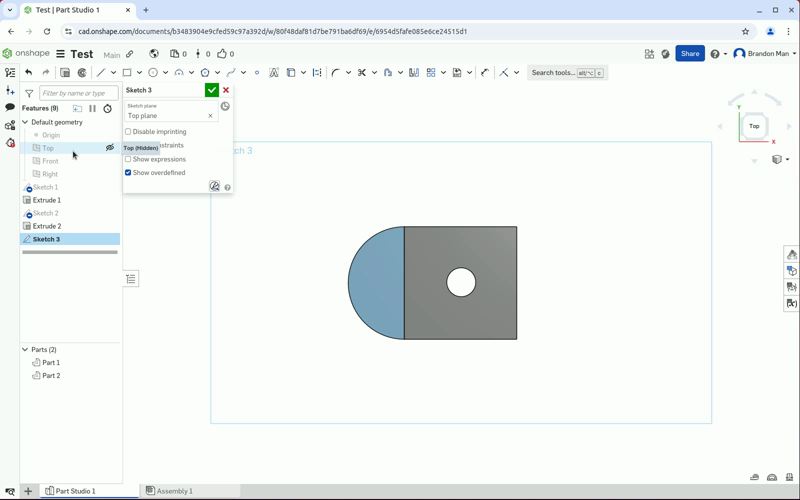
mouse_move(73, 352)
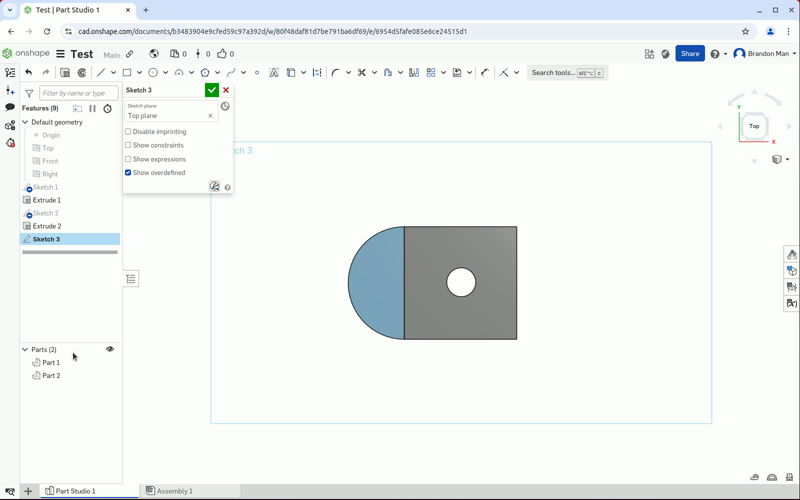
key(y)
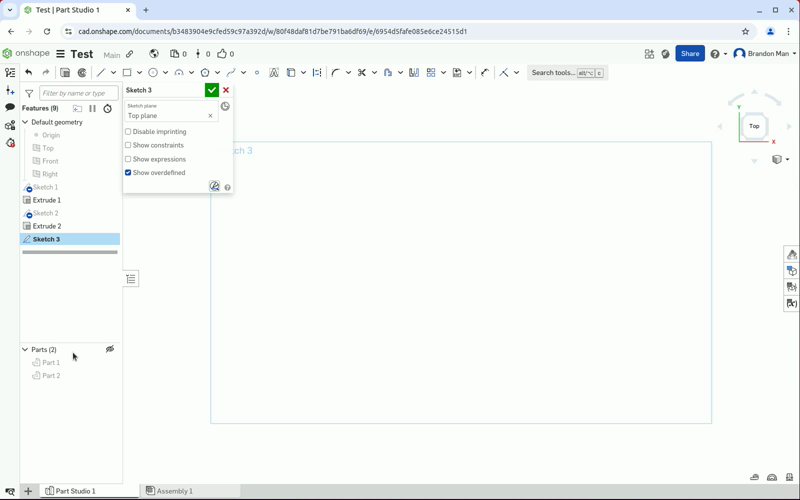
key(a)
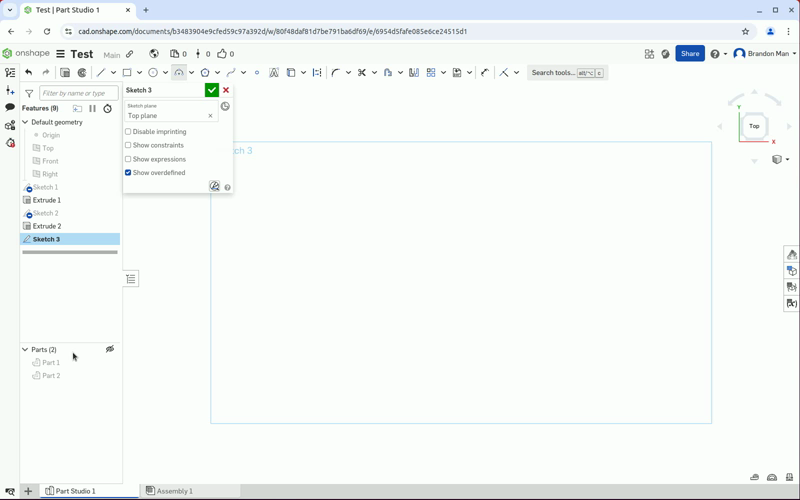
key_down(shift)
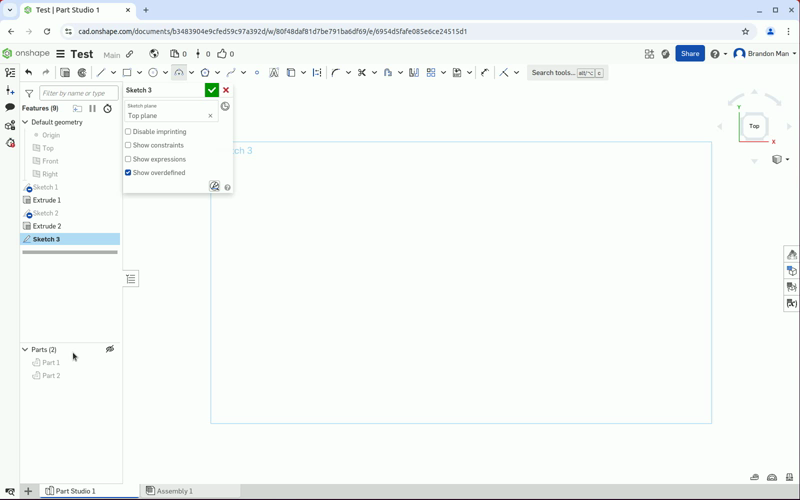
mouse_move(516, 339)
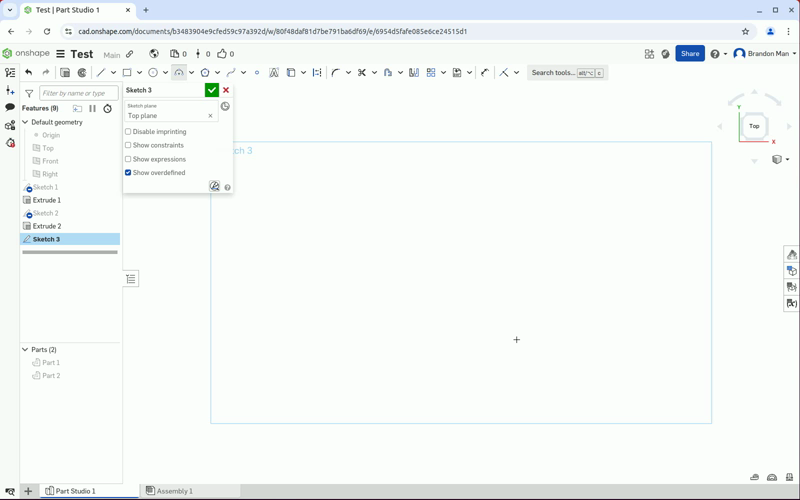
click(516, 339)
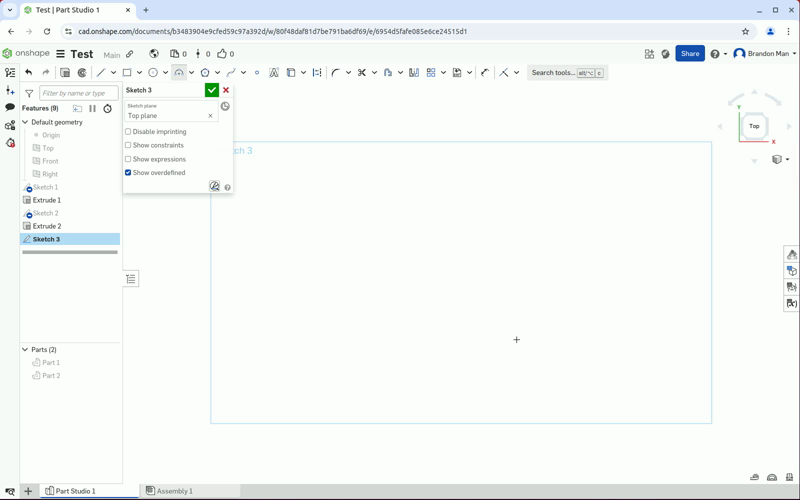
key_up(shift)
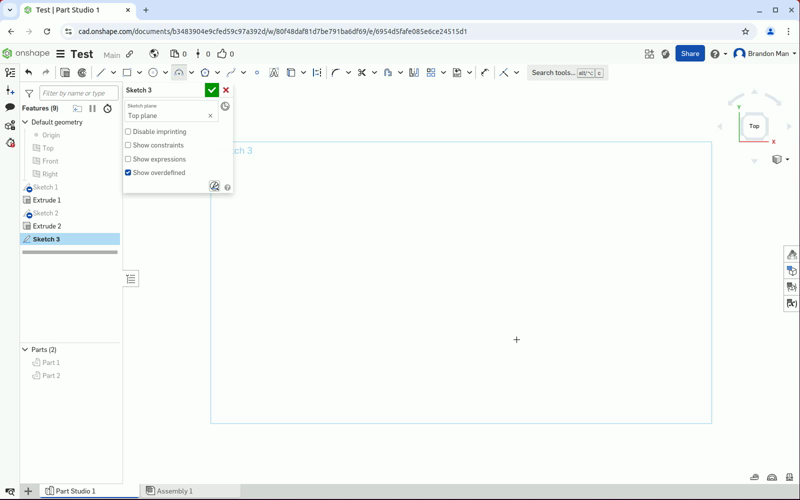
key_down(shift)
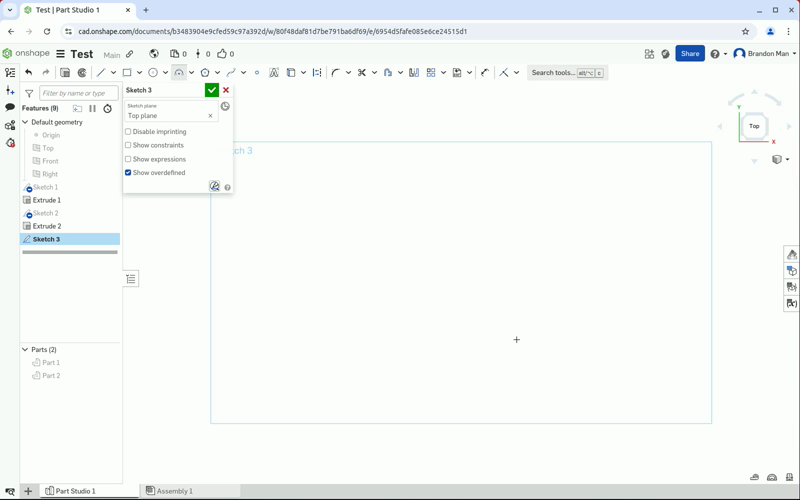
mouse_move(516, 226)
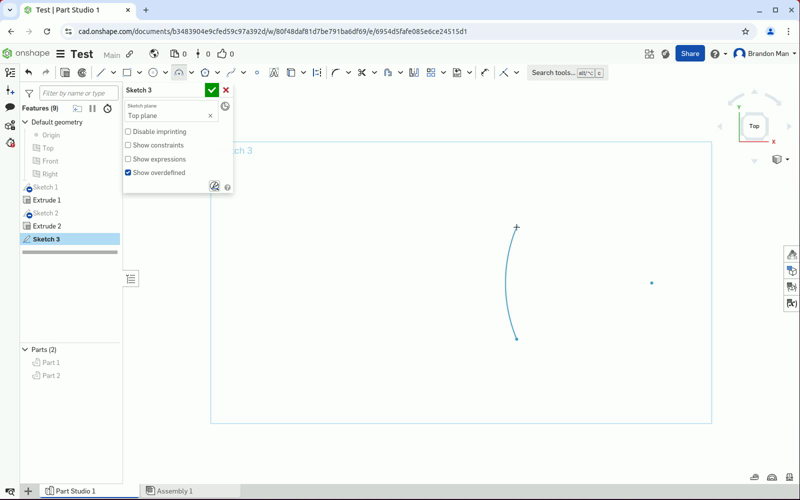
click(516, 226)
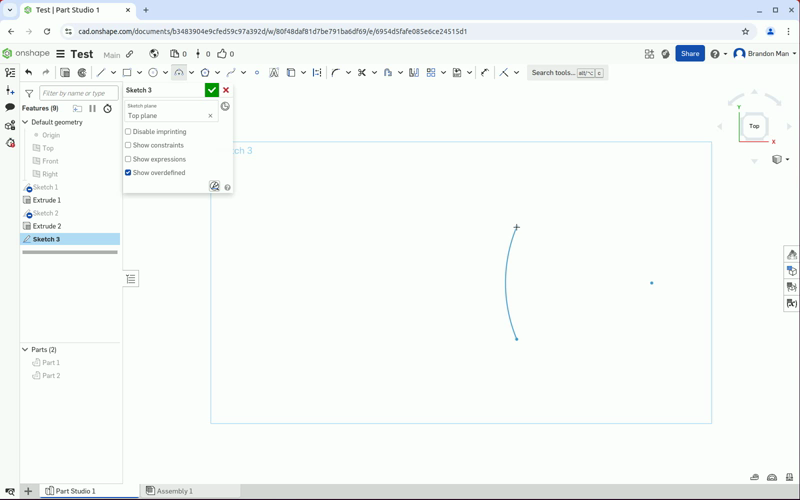
mouse_move(573, 282)
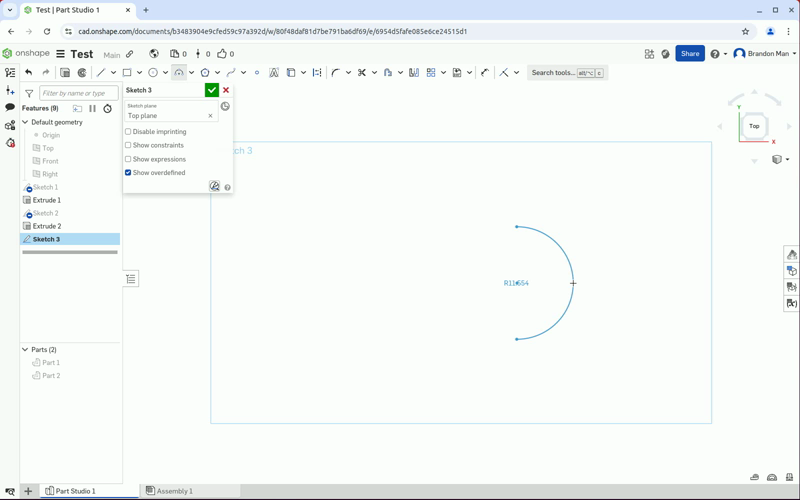
click(573, 282)
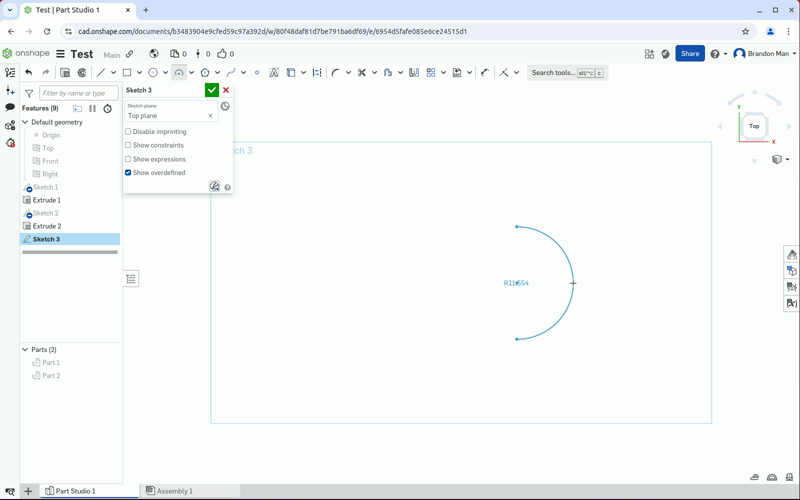
key_up(shift)
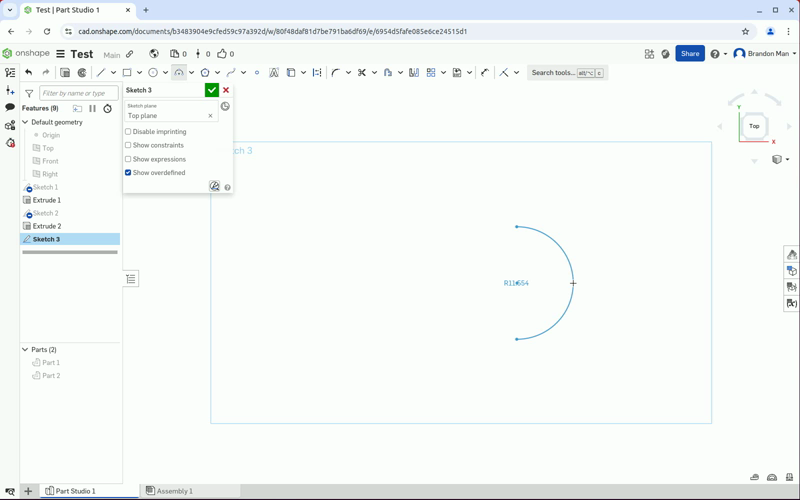
key(esc)
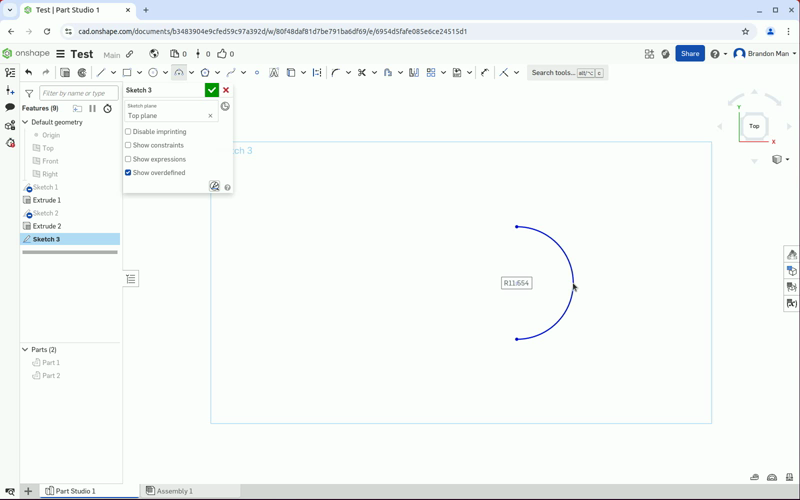
key(l)
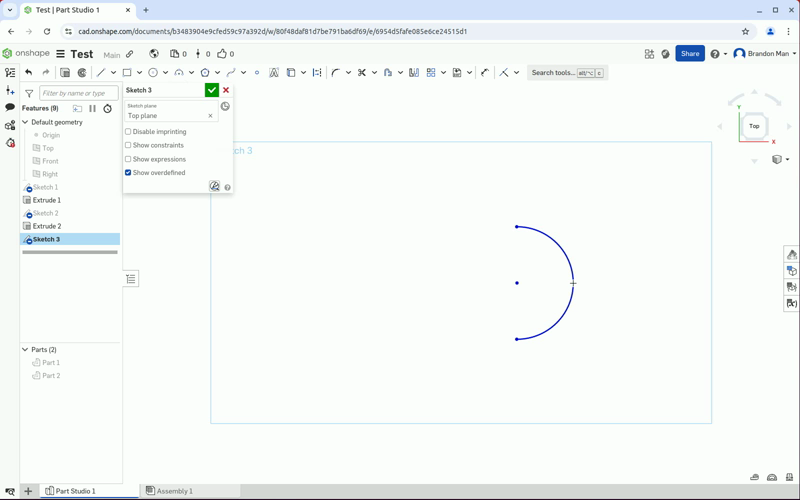
mouse_move(516, 226)
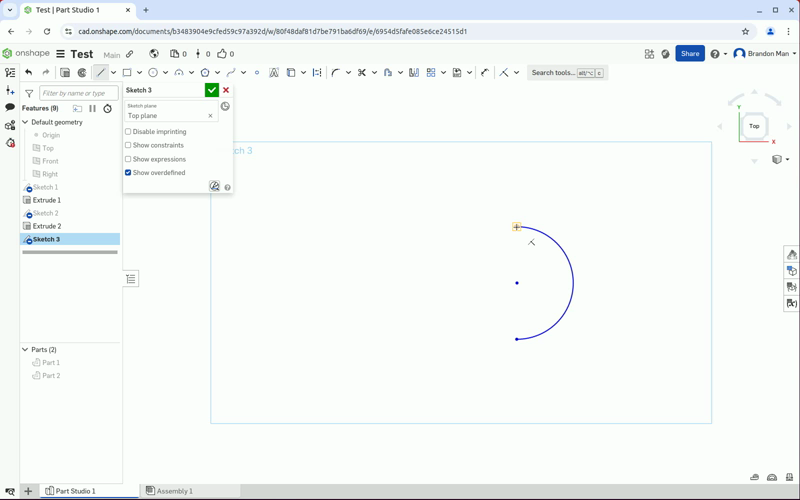
click(516, 226)
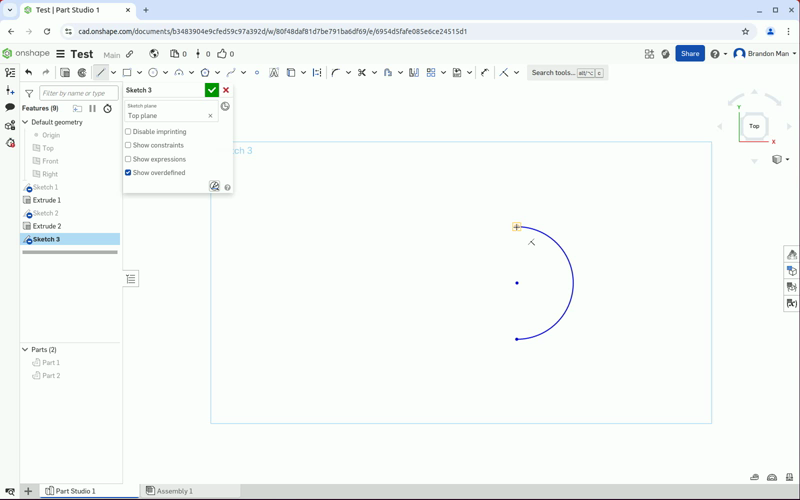
key_down(shift)
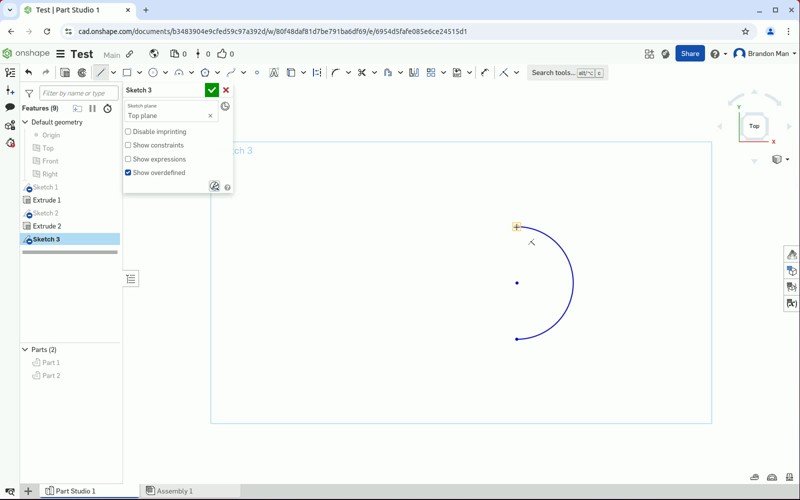
mouse_move(516, 339)
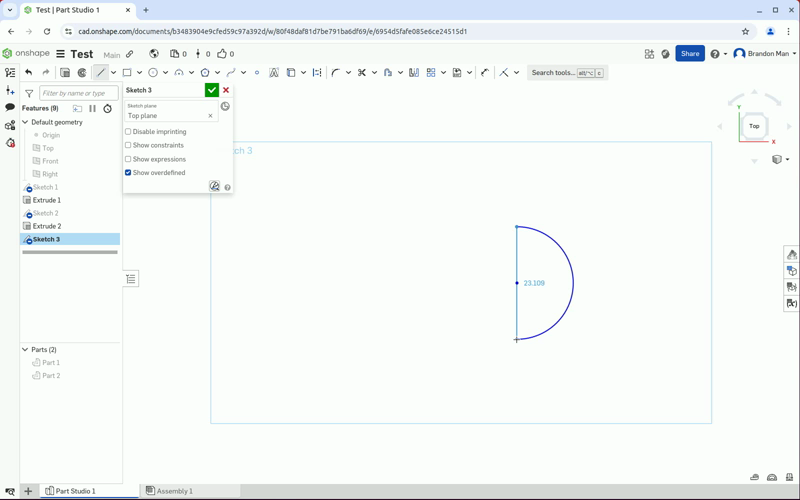
key_up(shift)
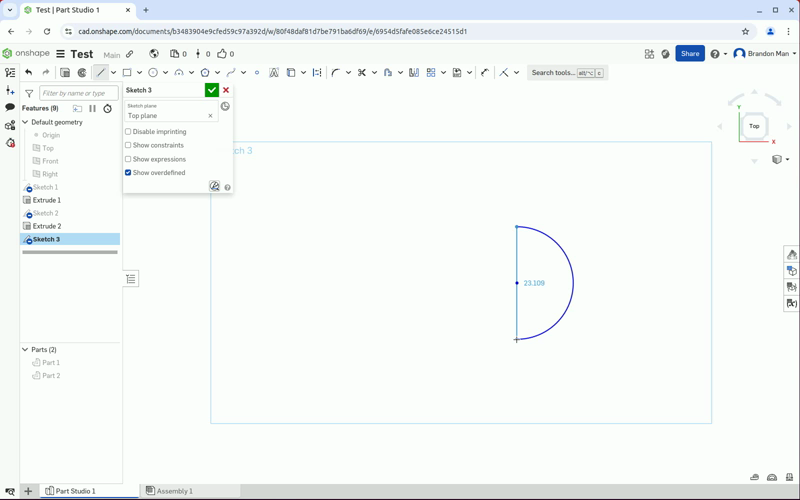
click(516, 339)
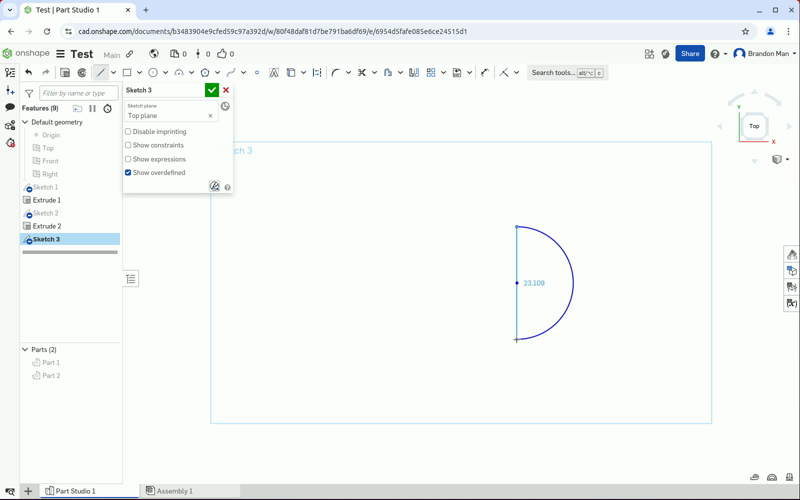
key(esc)
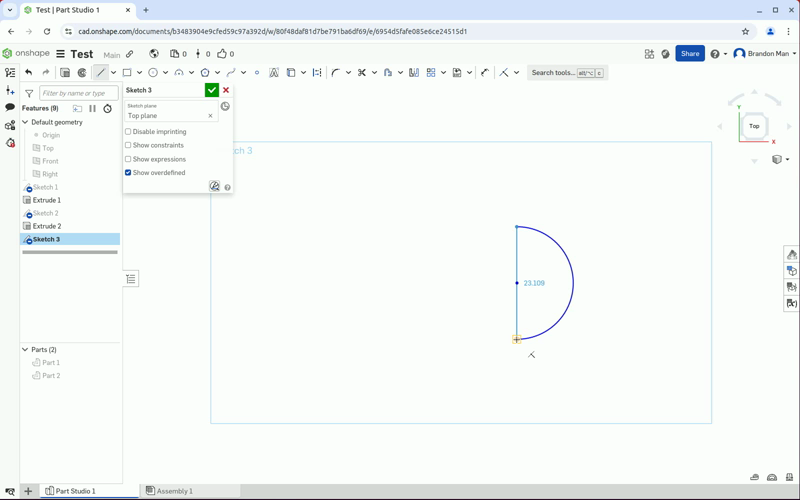
mouse_move(555, 255)
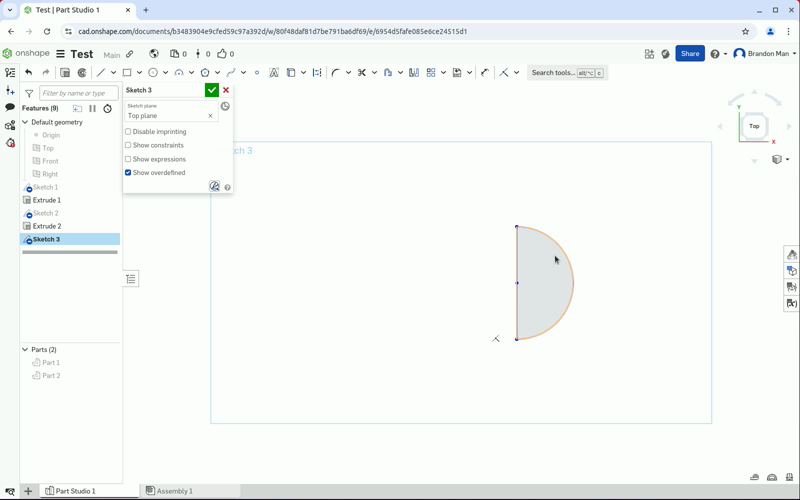
scroll(6)
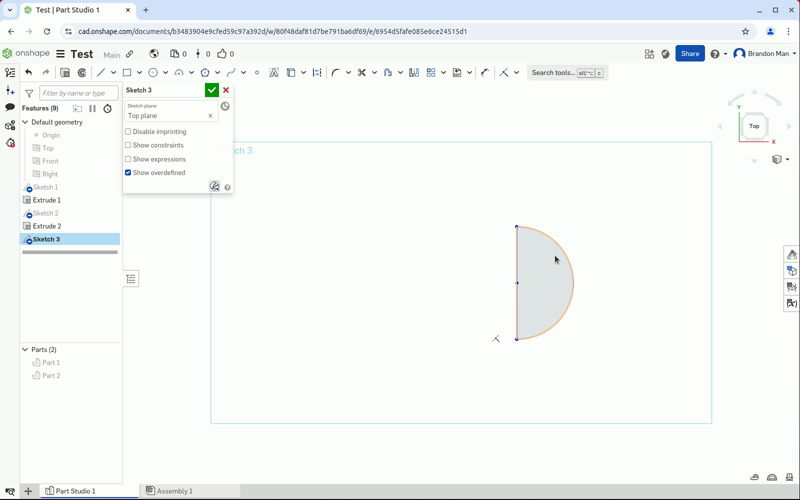
scroll(6)
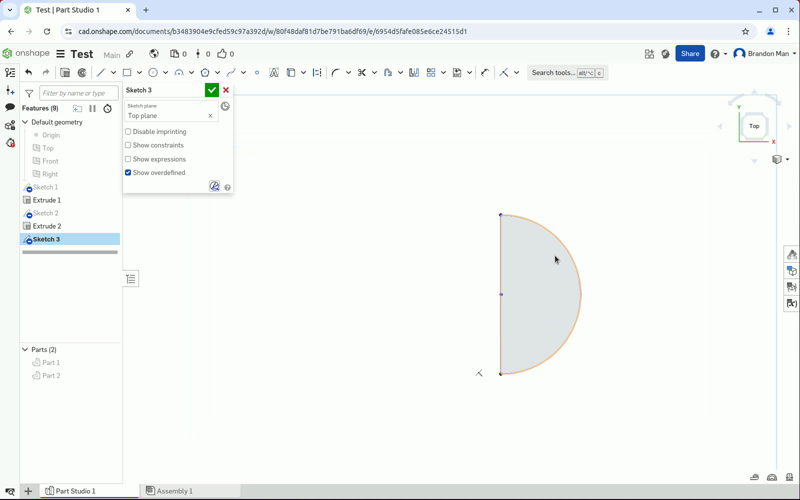
scroll(6)
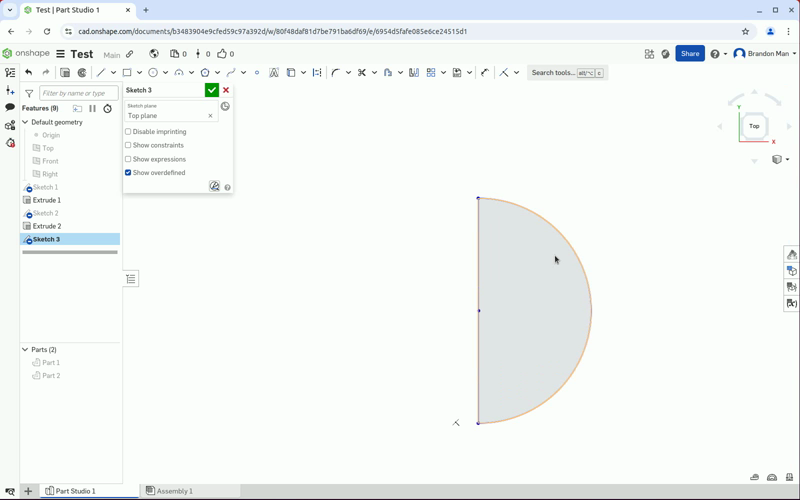
scroll(6)
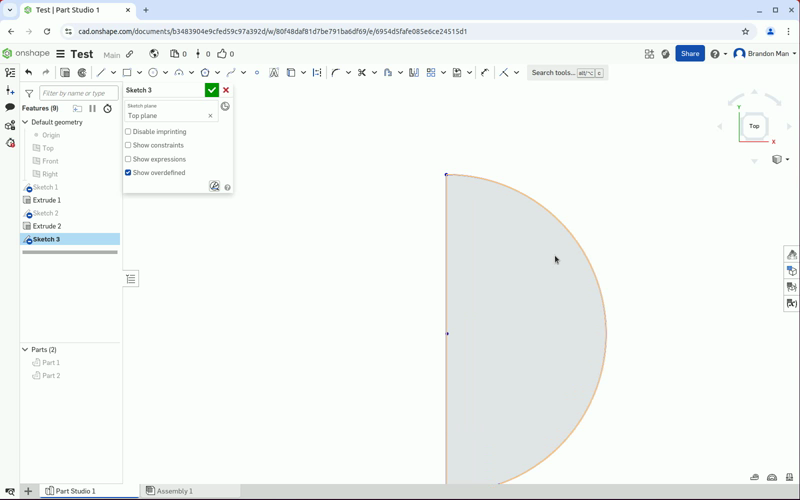
scroll(6)
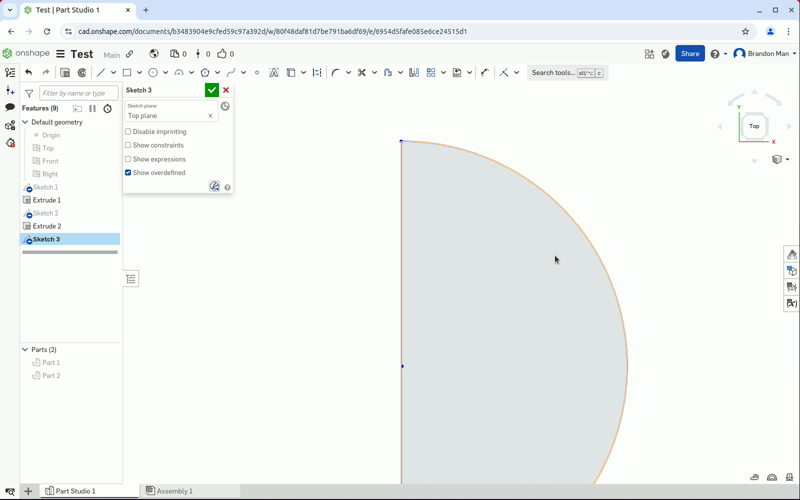
scroll(6)
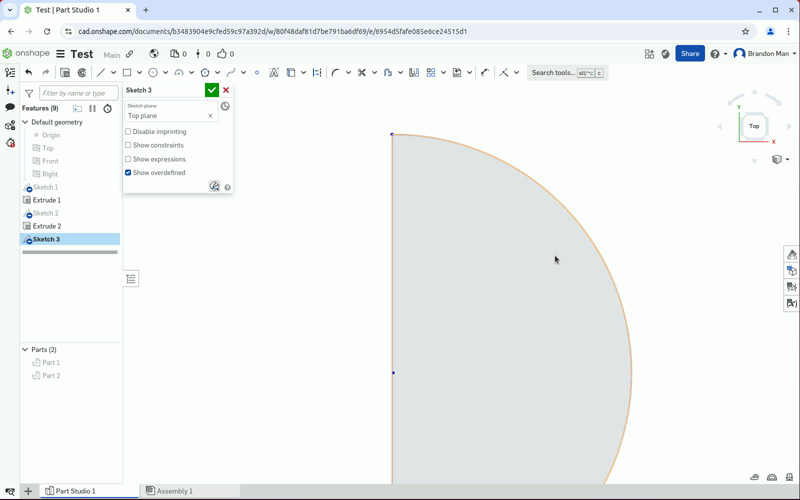
scroll(6)
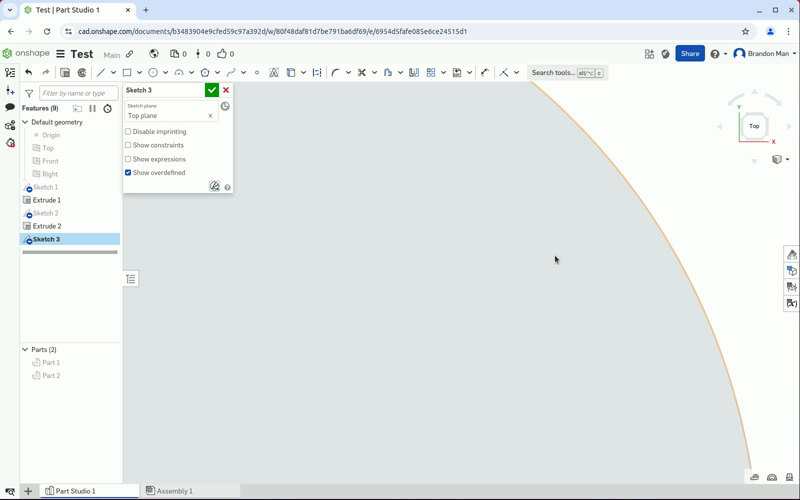
click(555, 255)
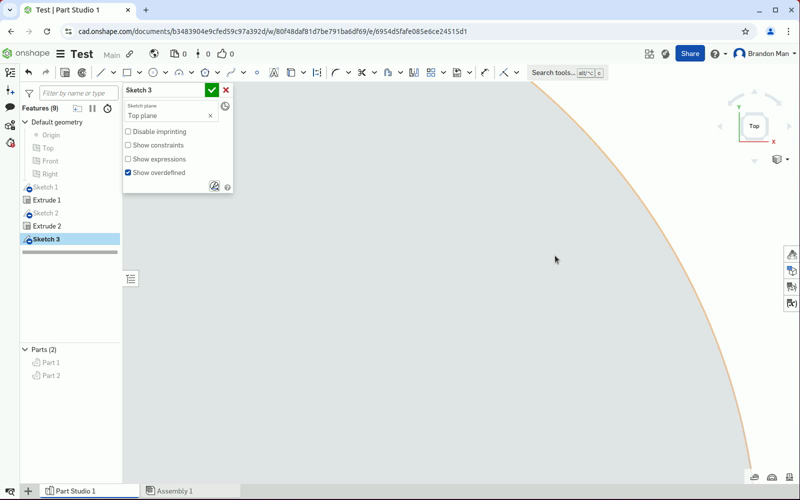
scroll(-6)
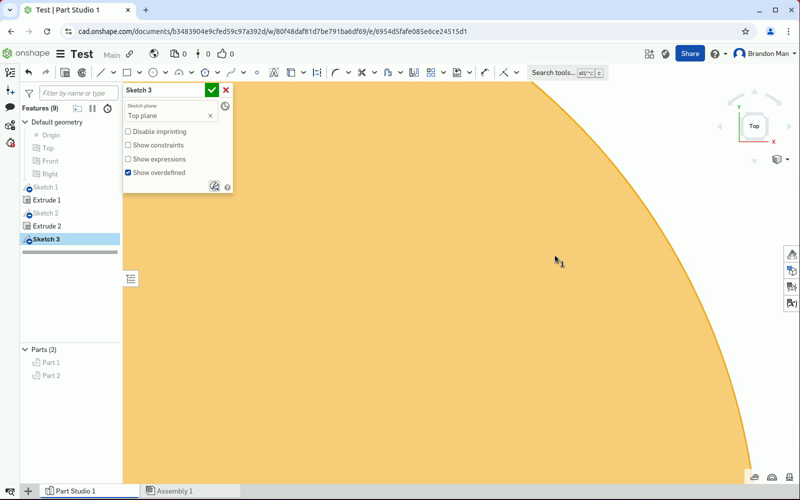
scroll(-6)
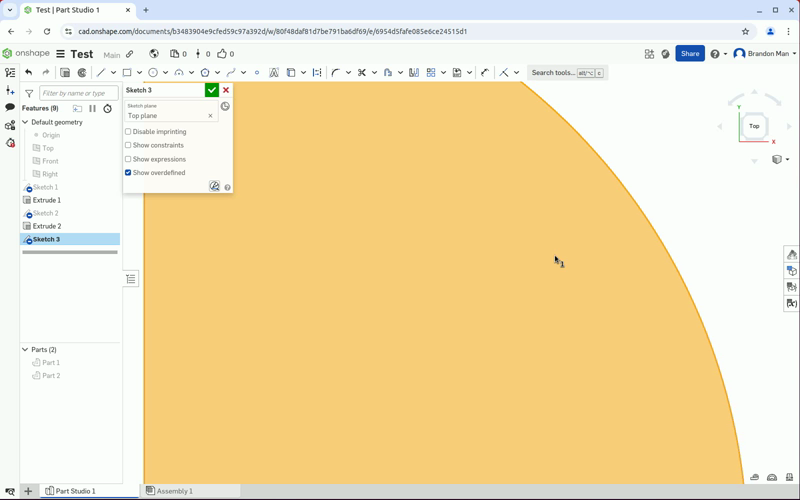
scroll(-6)
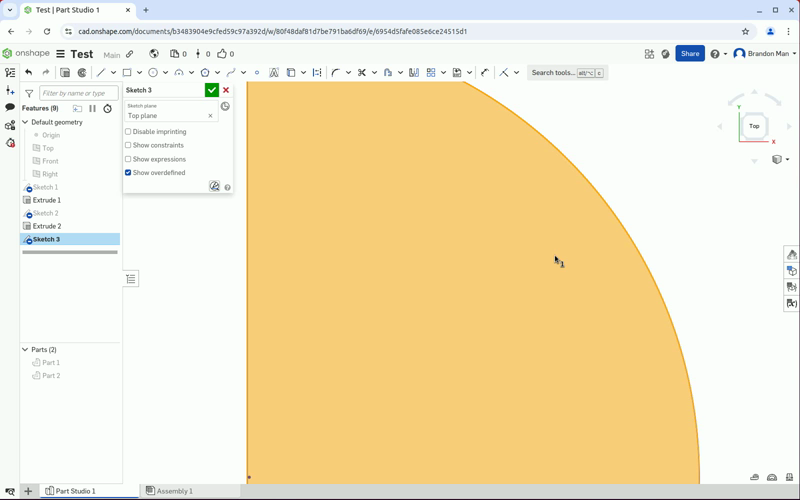
scroll(-6)
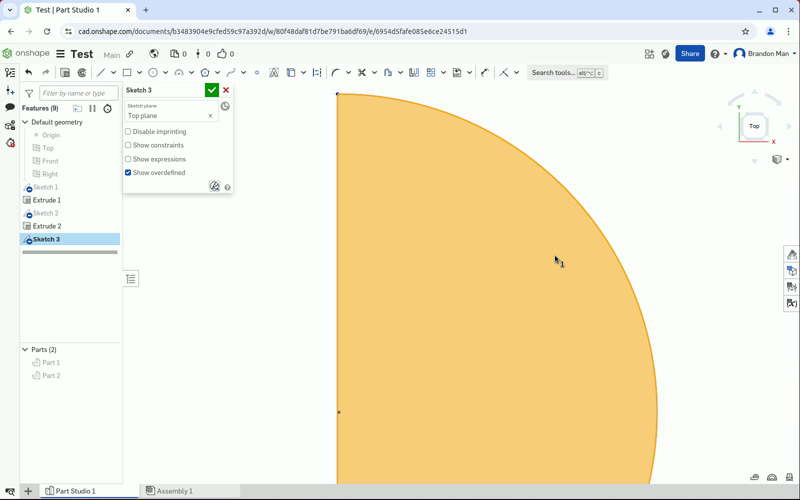
scroll(-6)
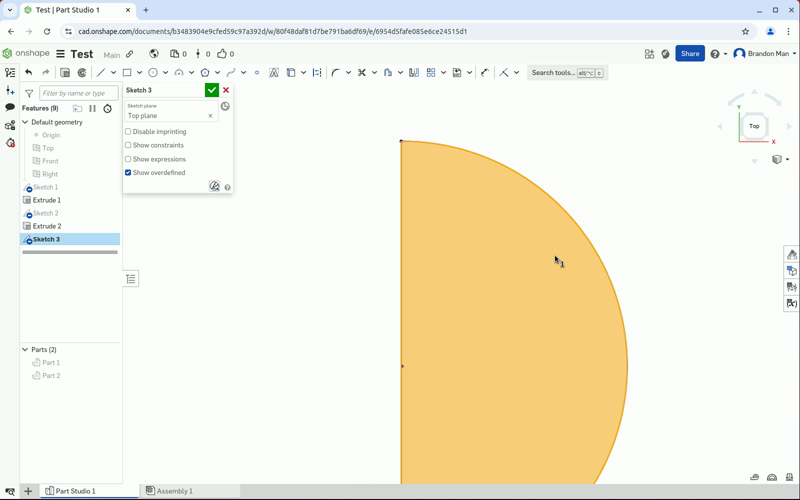
scroll(-6)
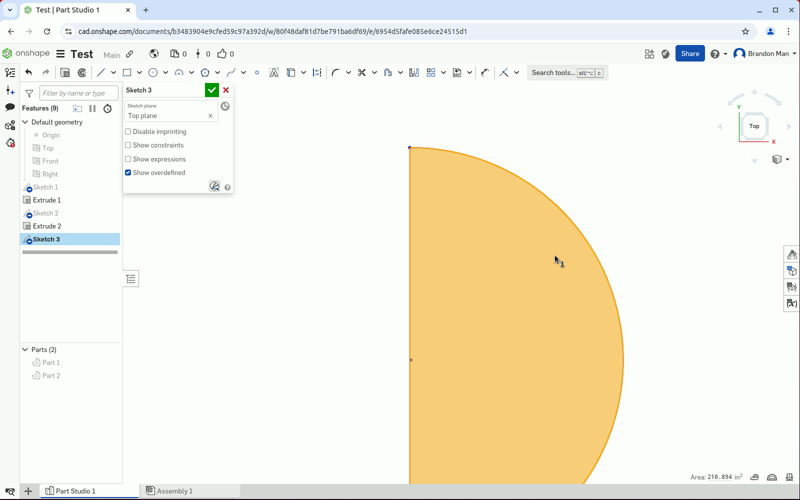
scroll(-6)
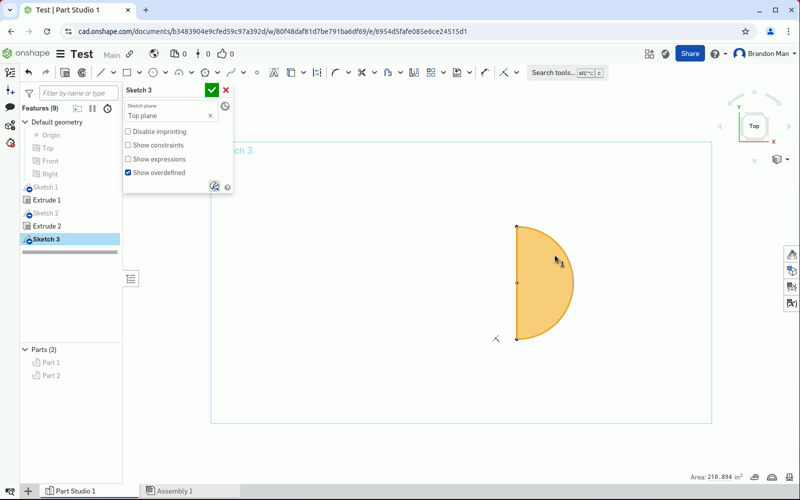
mouse_move(73, 352)
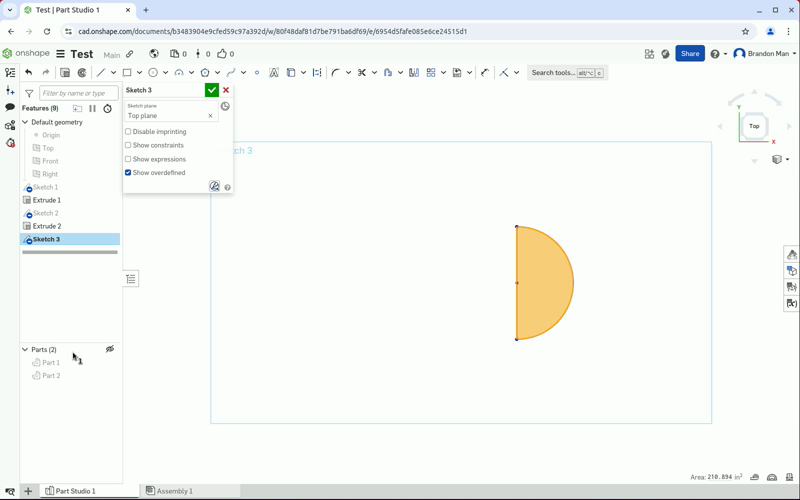
key(shift+y)
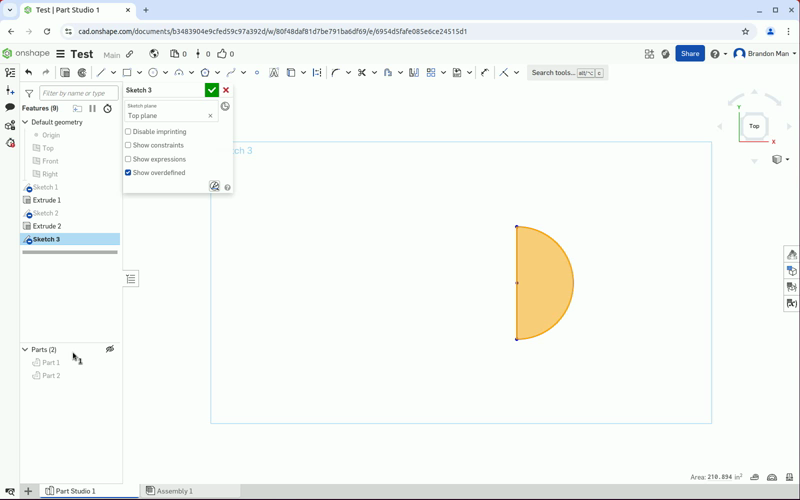
key(shift+e)
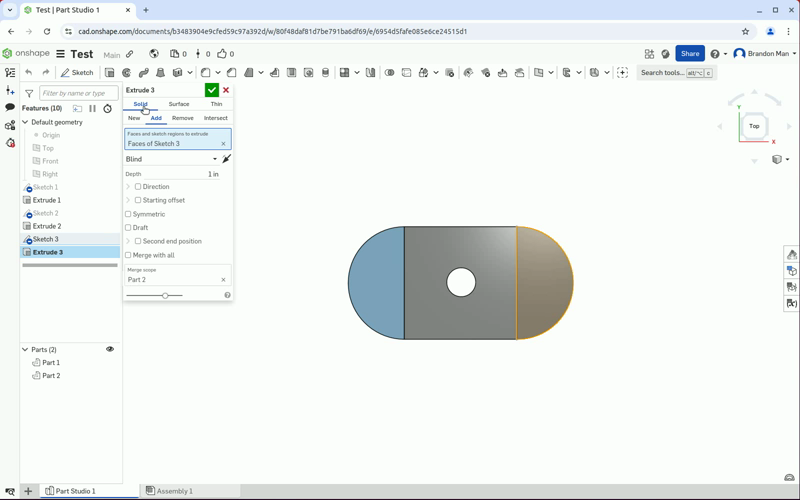
mouse_move(143, 106)
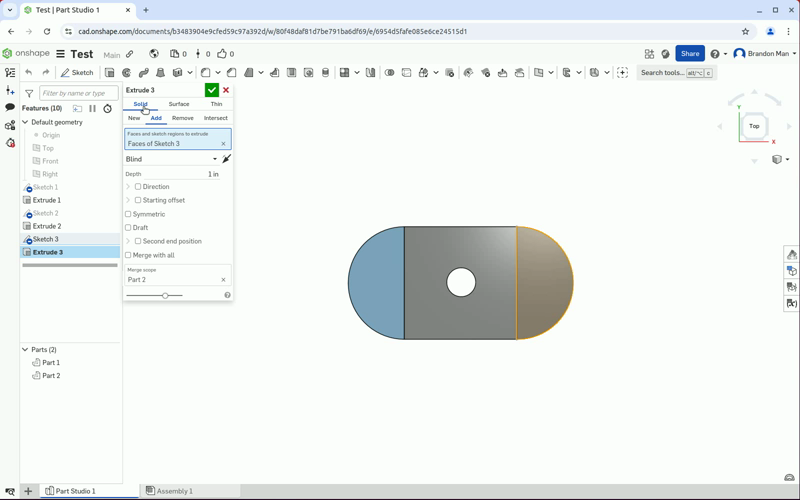
click(143, 106)
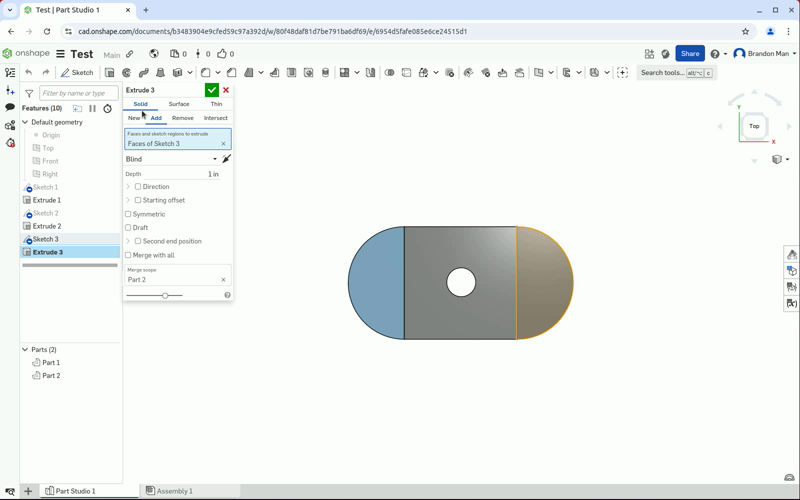
mouse_move(137, 120)
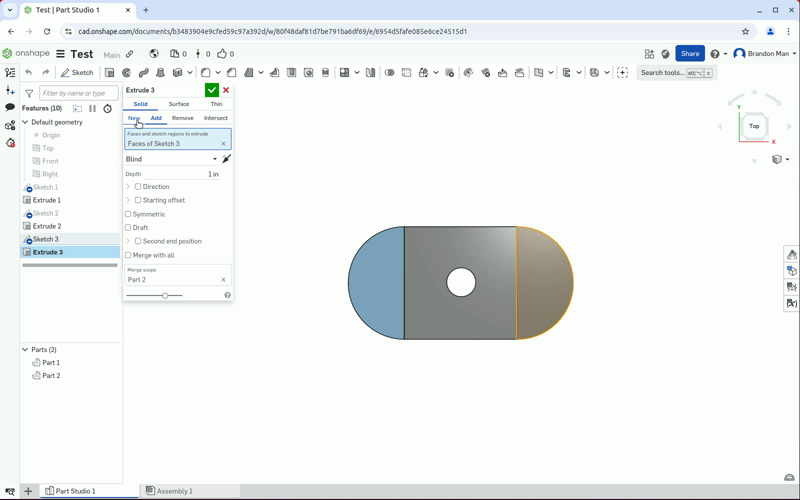
click(137, 120)
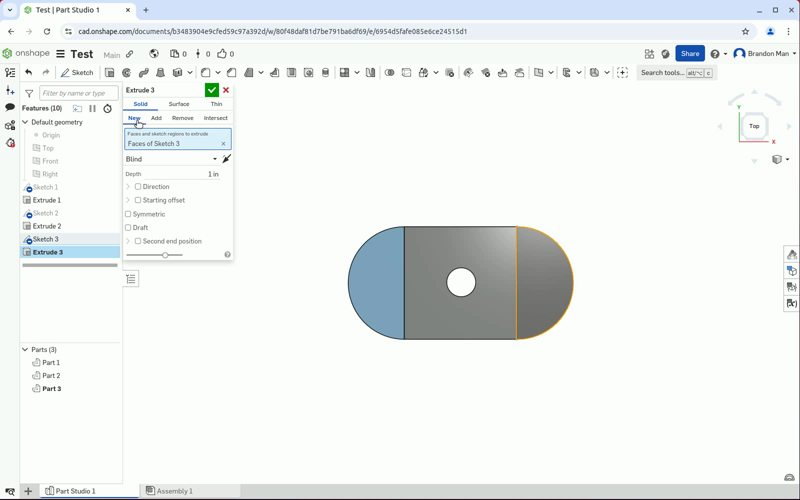
key(tab, 4)
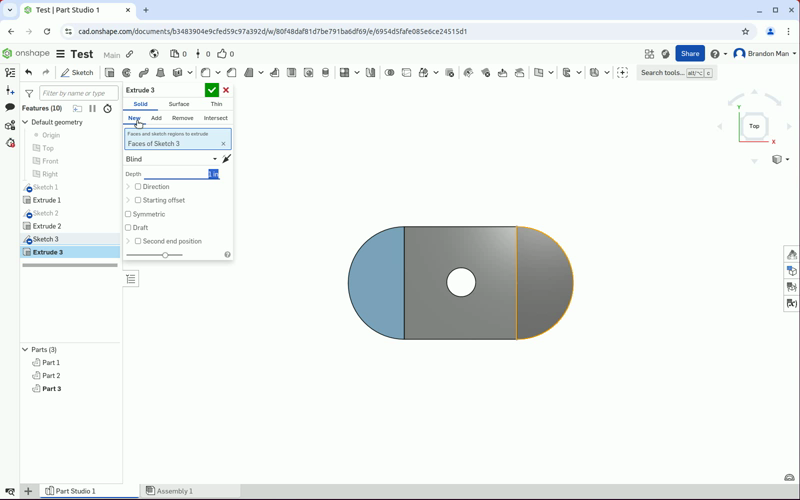
text(3.37)
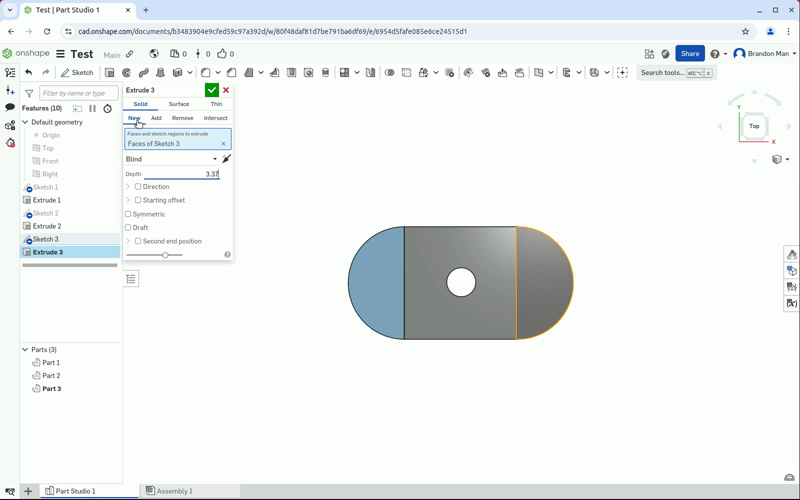
key(enter)
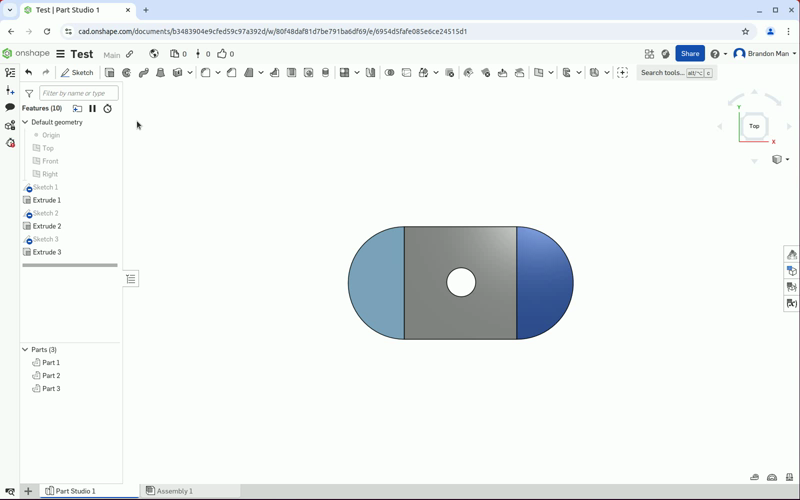
key(shift+h)
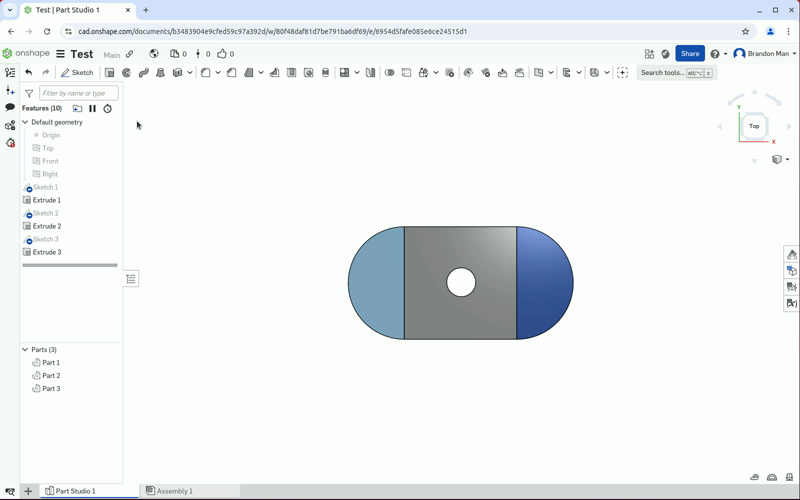
key(shift+h)
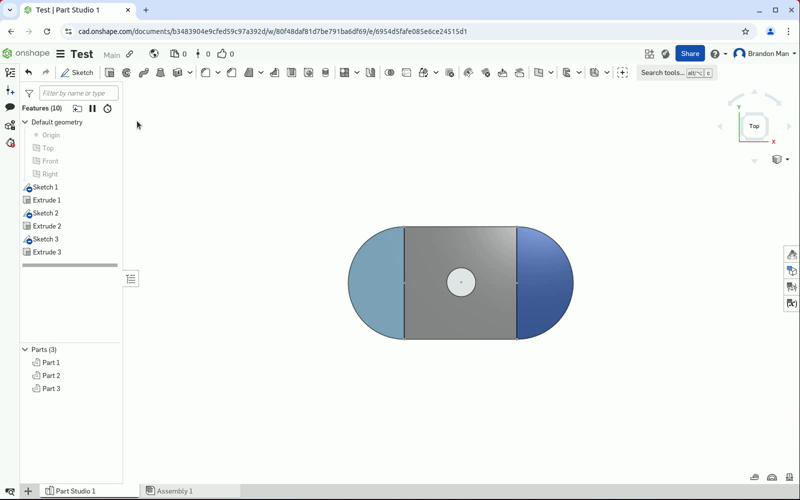
key(shift+7)
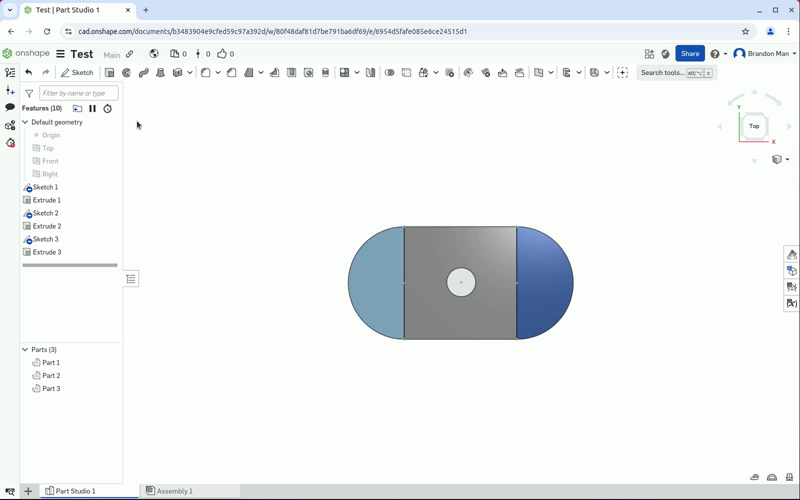
key(up, 3)
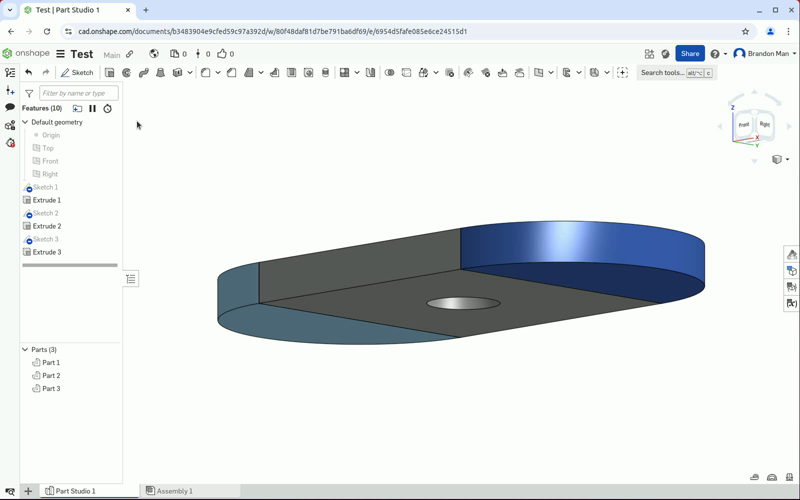
key(left, 3)
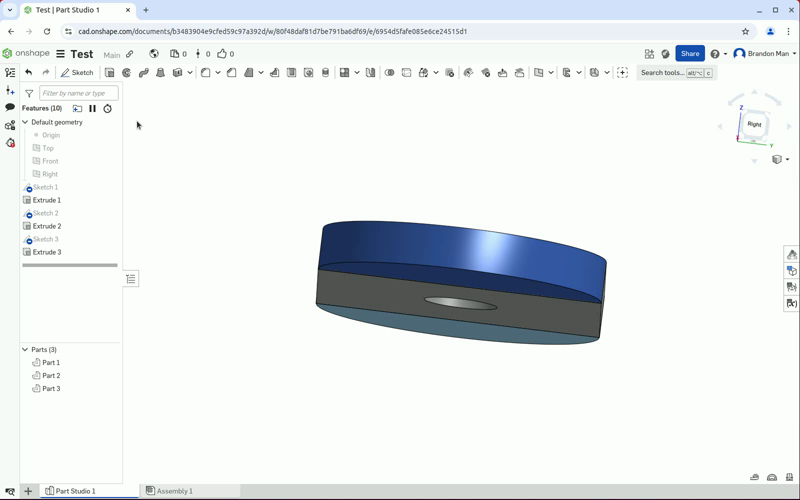
key(right, 3)
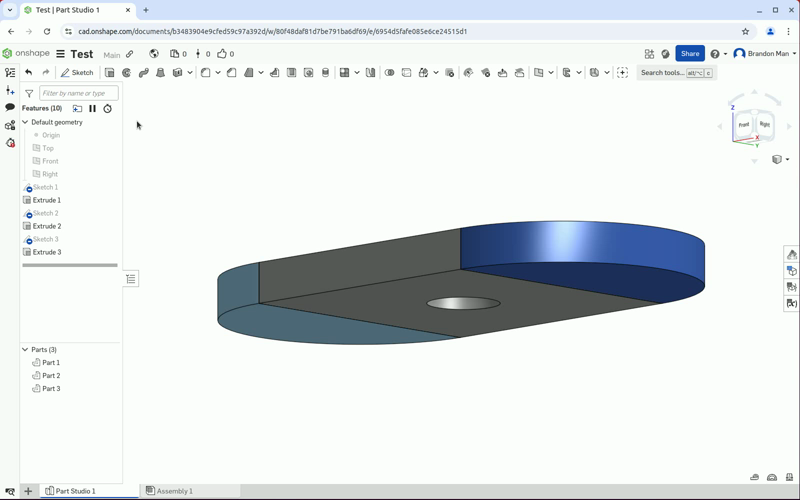
key(down, 3)
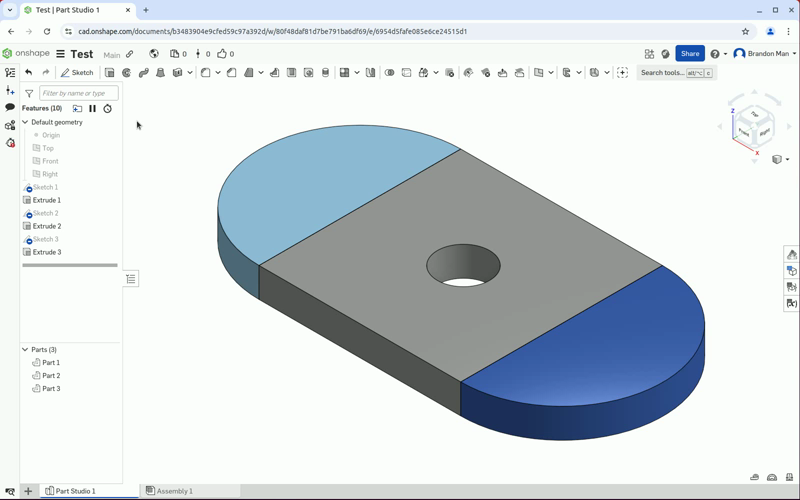
mouse_move(73, 189)
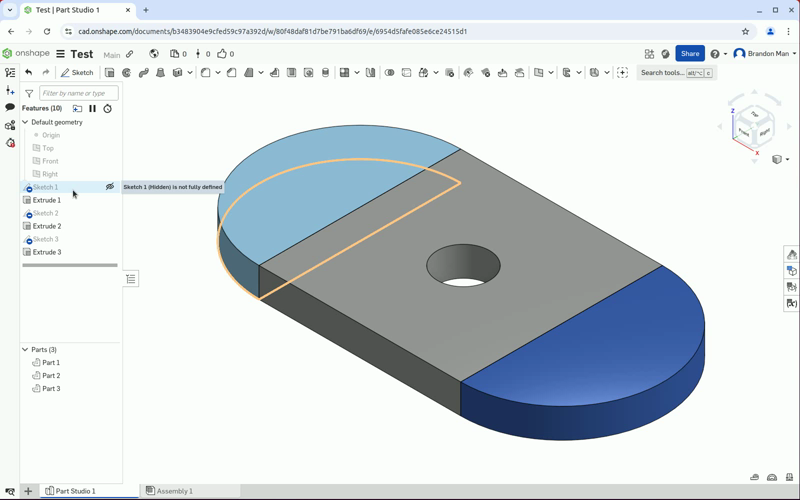
click(73, 189)